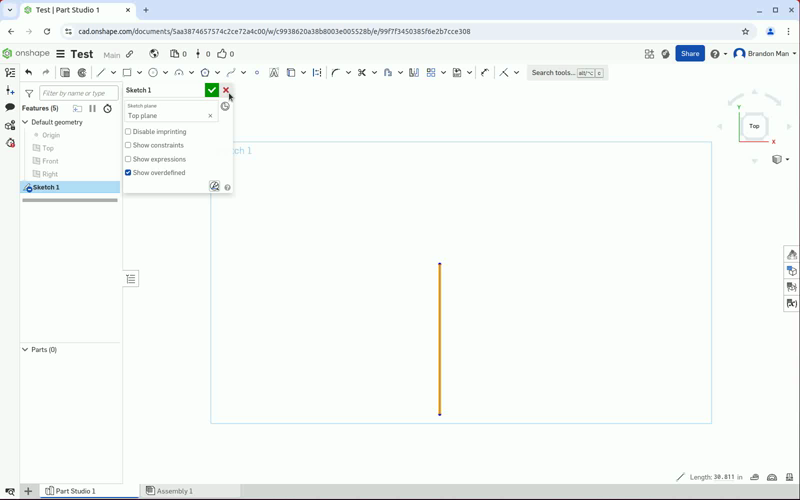
key(shift+h)
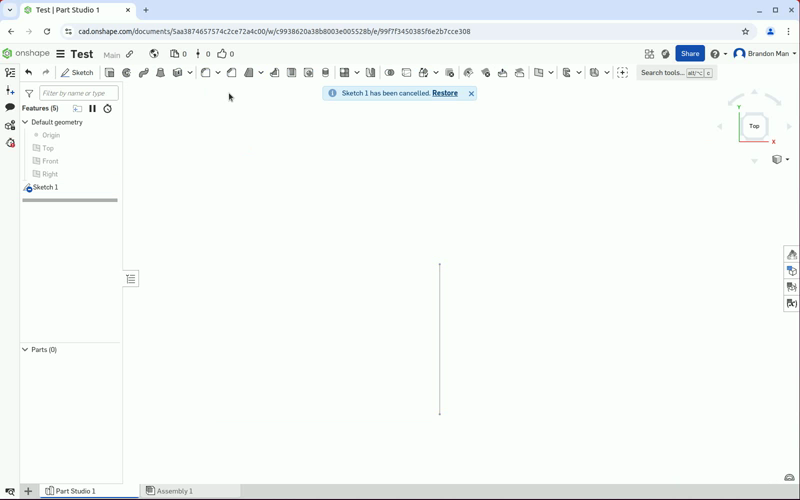
key(shift+s)
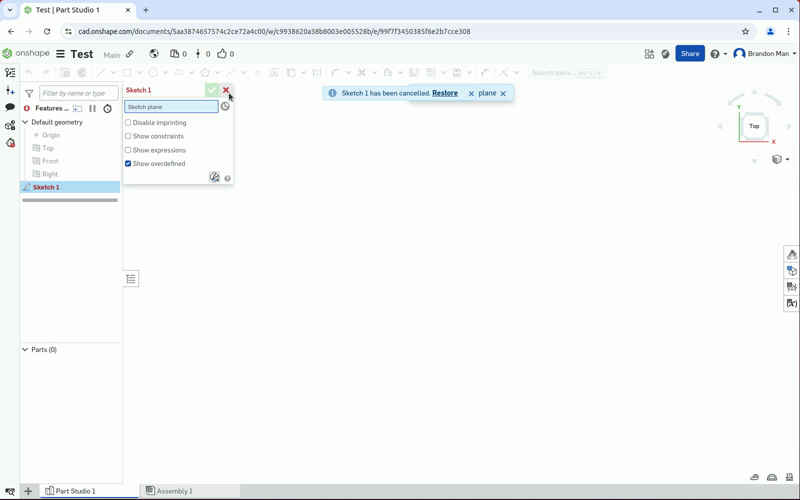
mouse_move(73, 150)
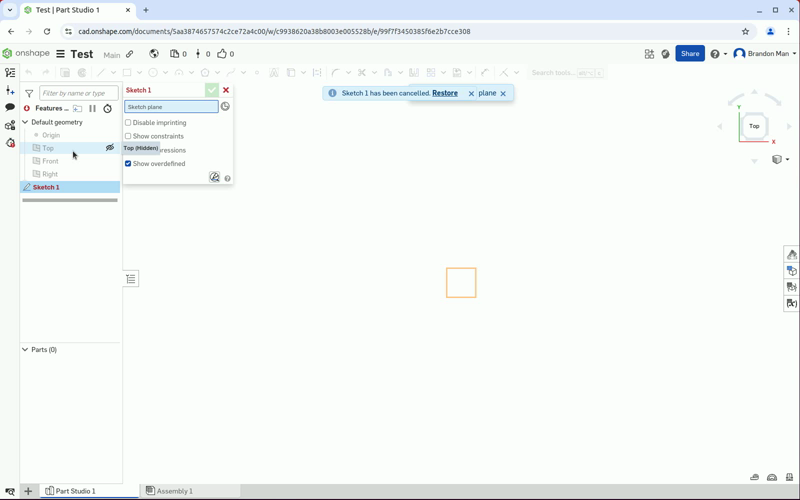
click(73, 150)
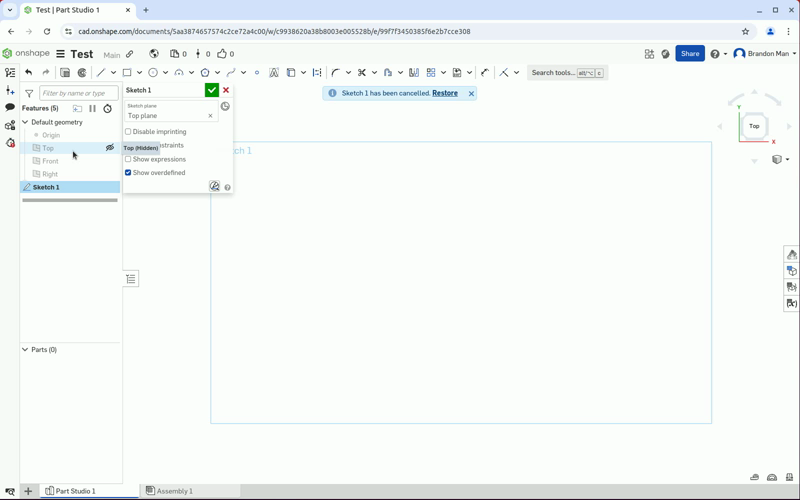
mouse_move(73, 352)
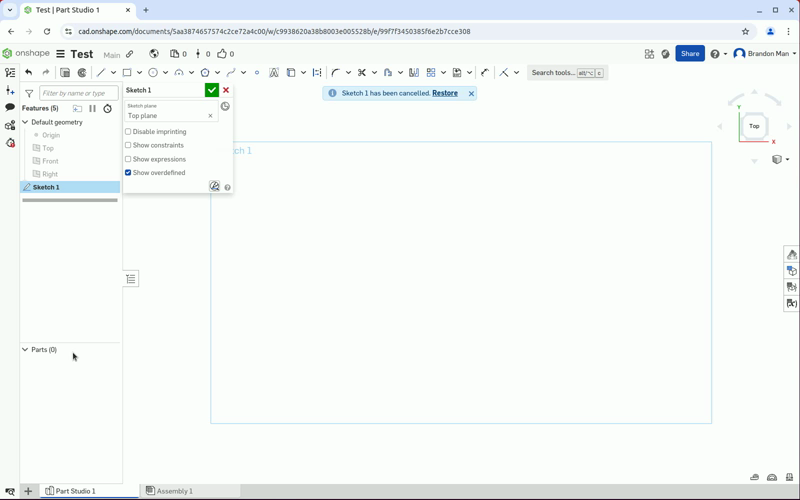
key(y)
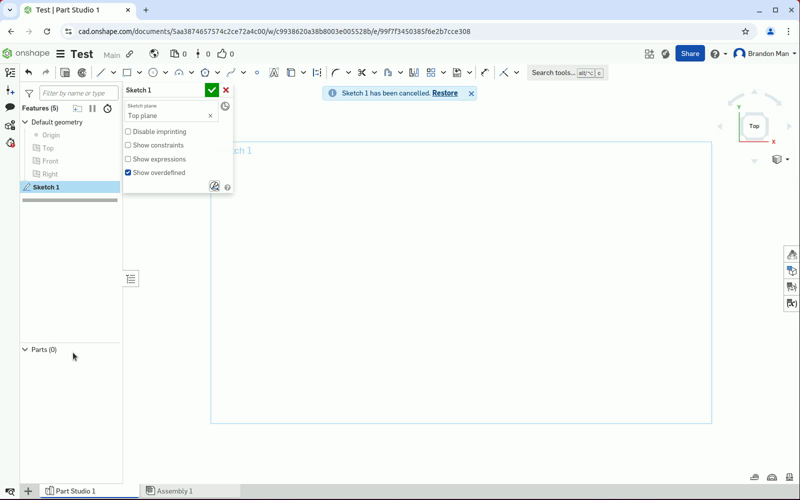
key(l)
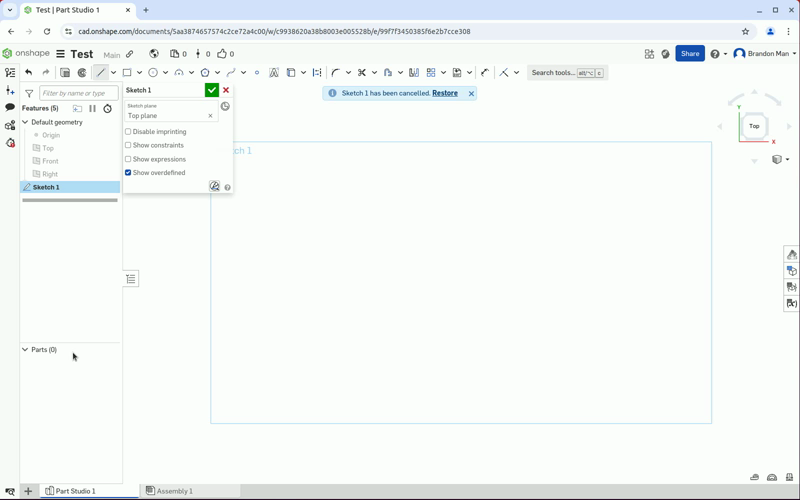
key_down(shift)
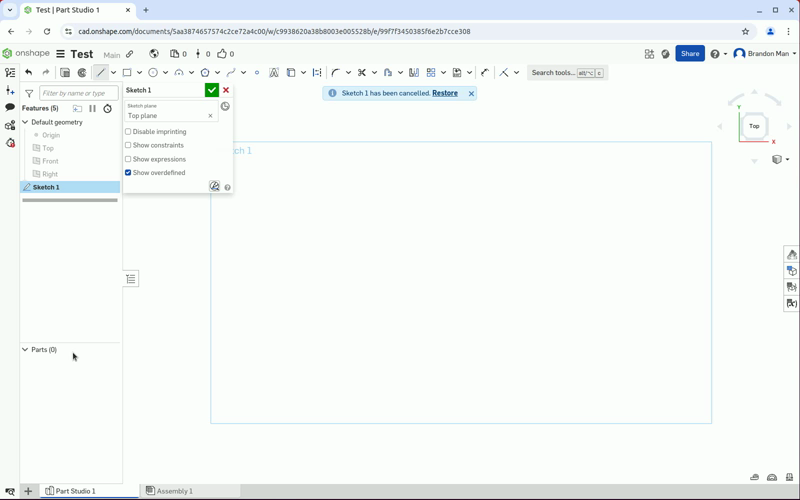
mouse_move(401, 342)
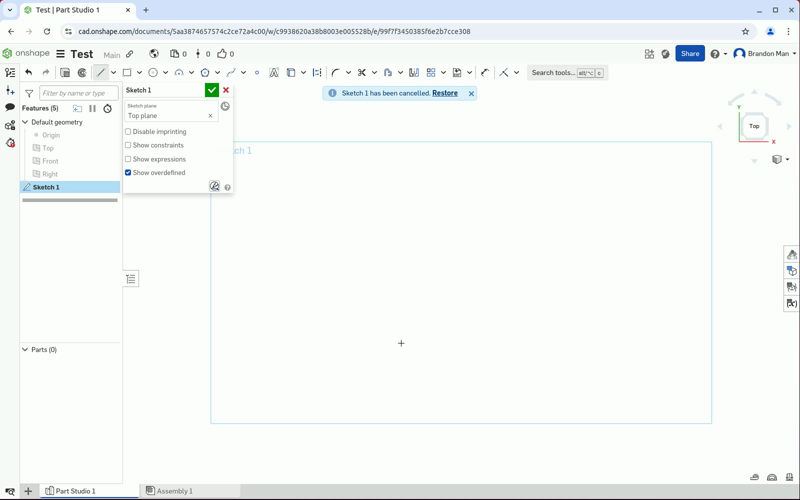
click(401, 342)
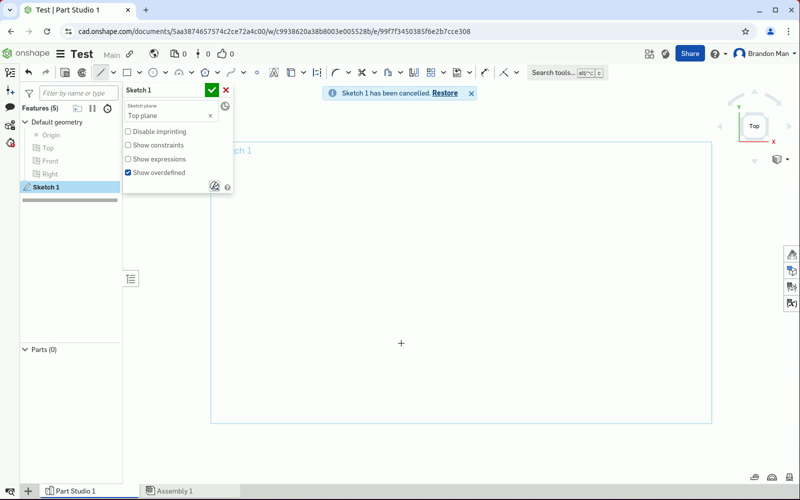
key_up(shift)
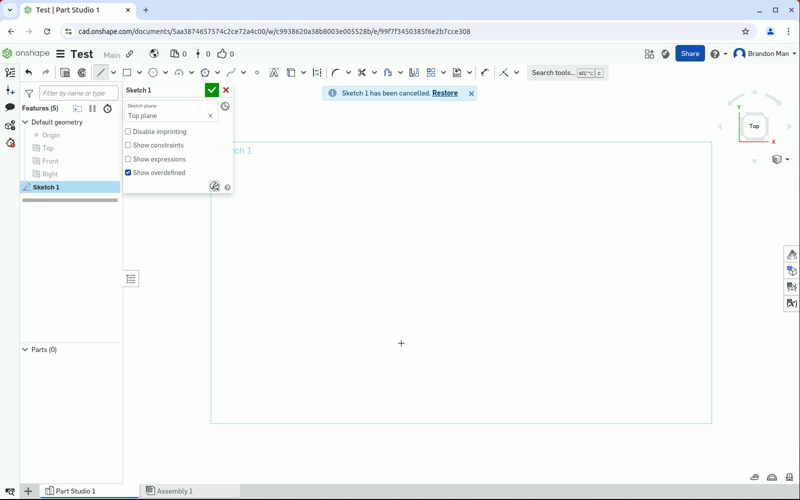
key_down(shift)
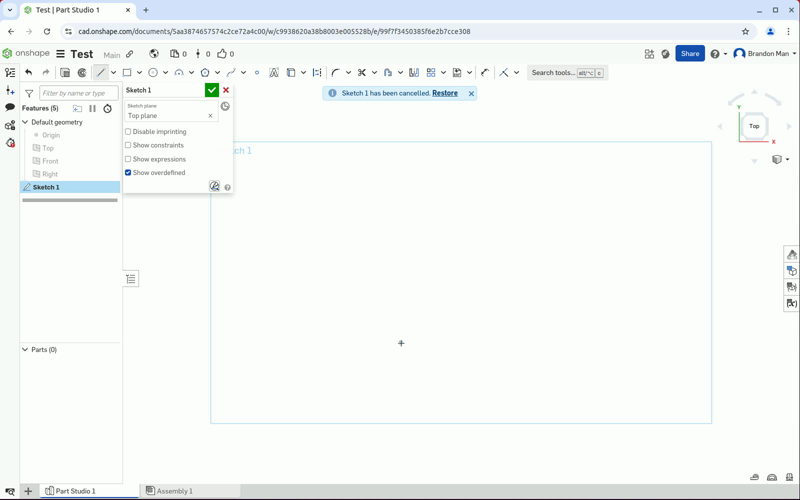
mouse_move(520, 342)
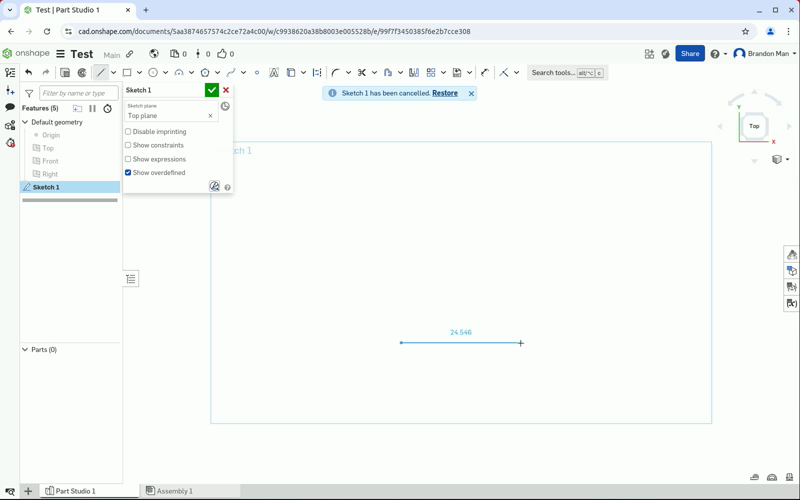
click(520, 342)
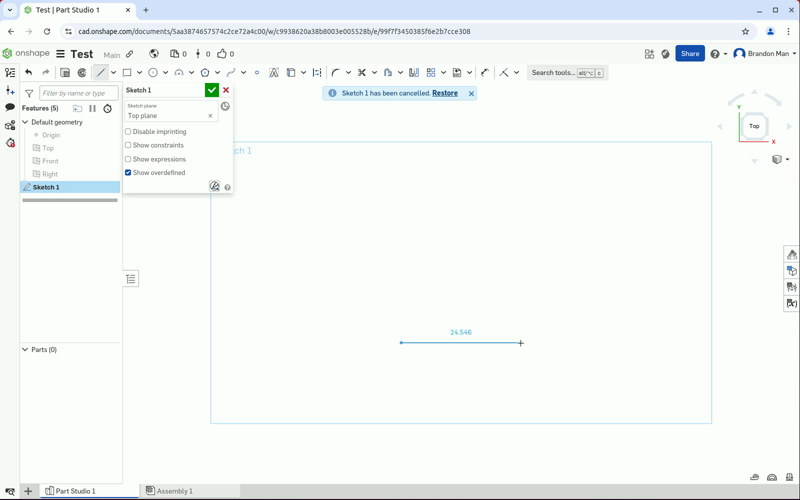
key_up(shift)
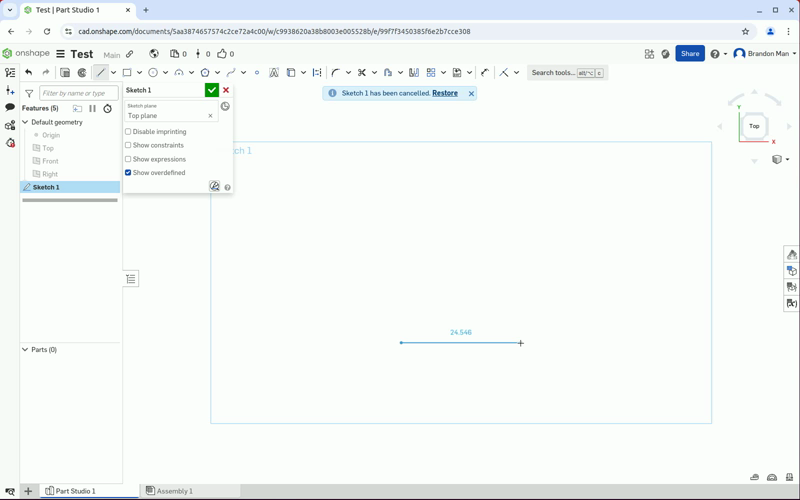
key_down(shift)
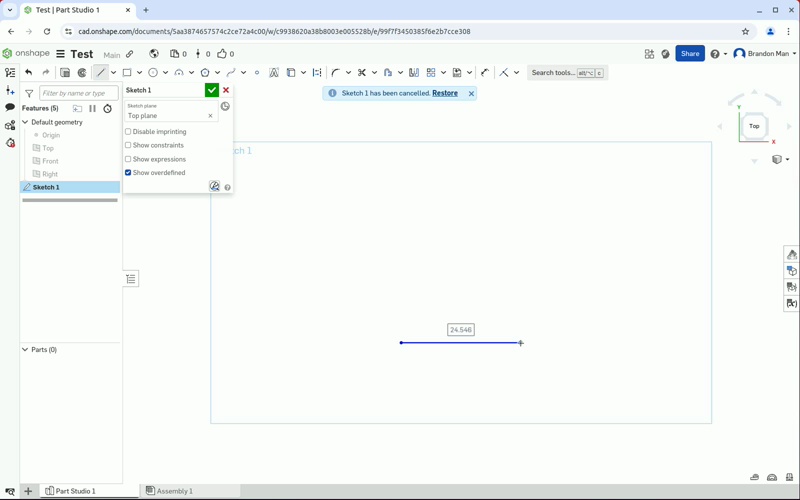
mouse_move(520, 223)
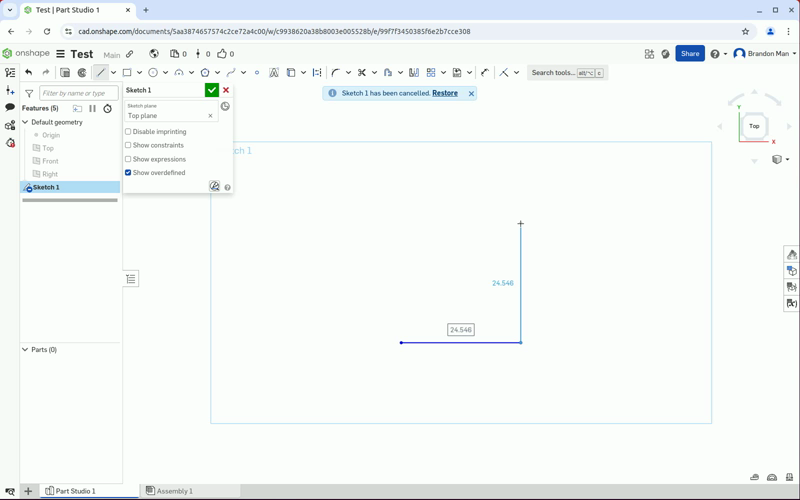
click(520, 223)
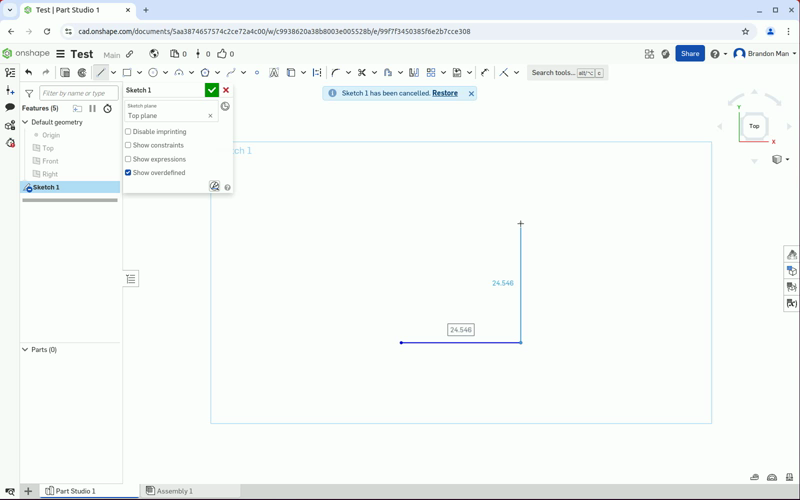
key_up(shift)
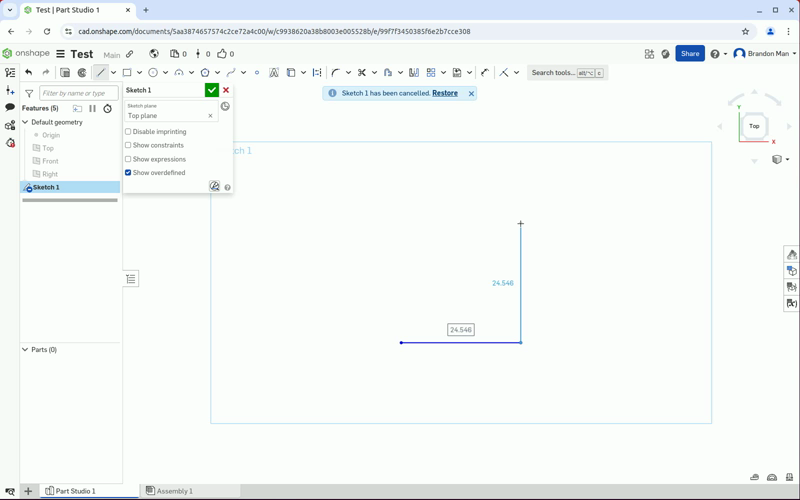
key_down(shift)
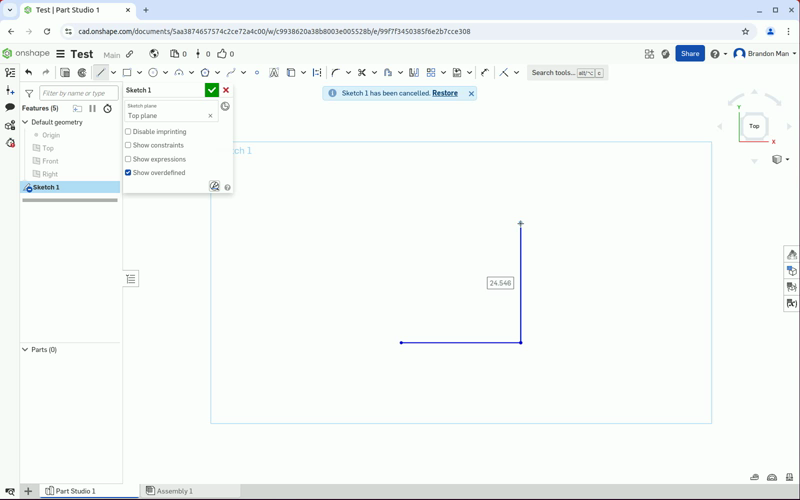
mouse_move(401, 223)
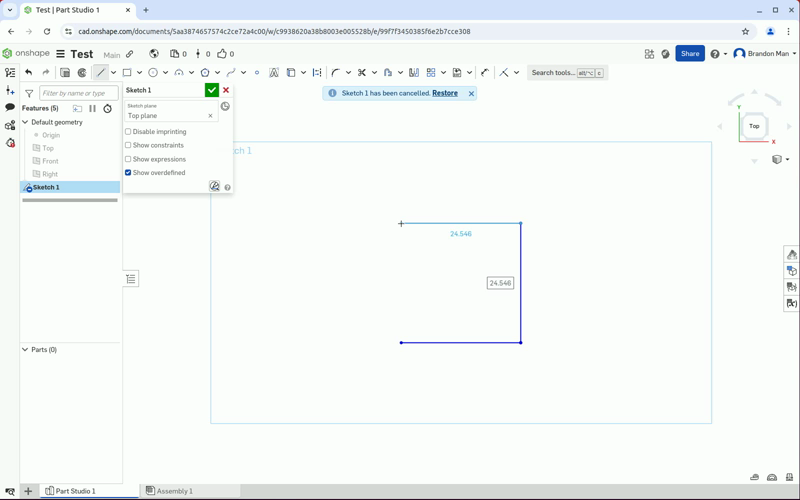
click(401, 223)
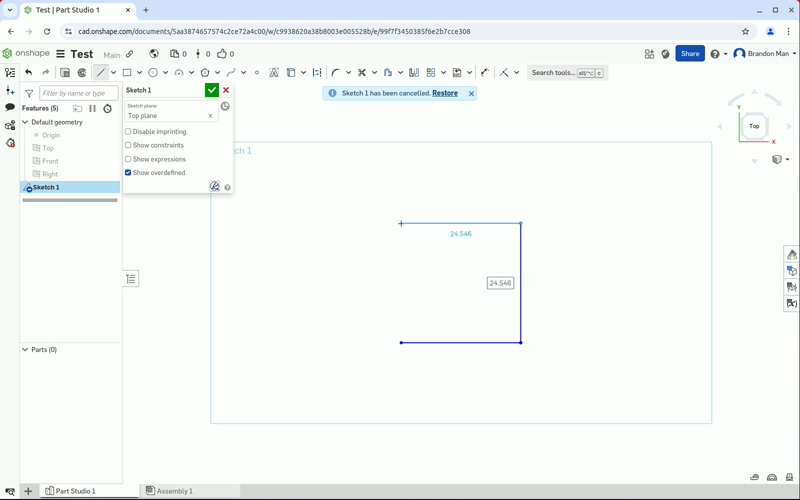
key_up(shift)
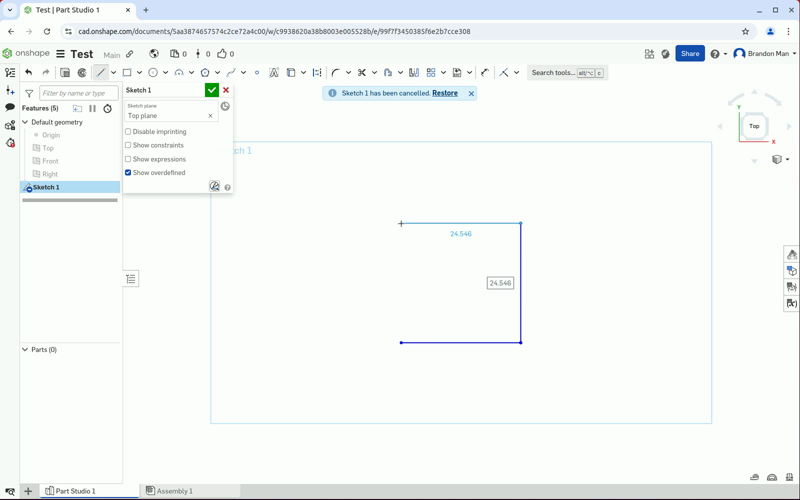
key_down(shift)
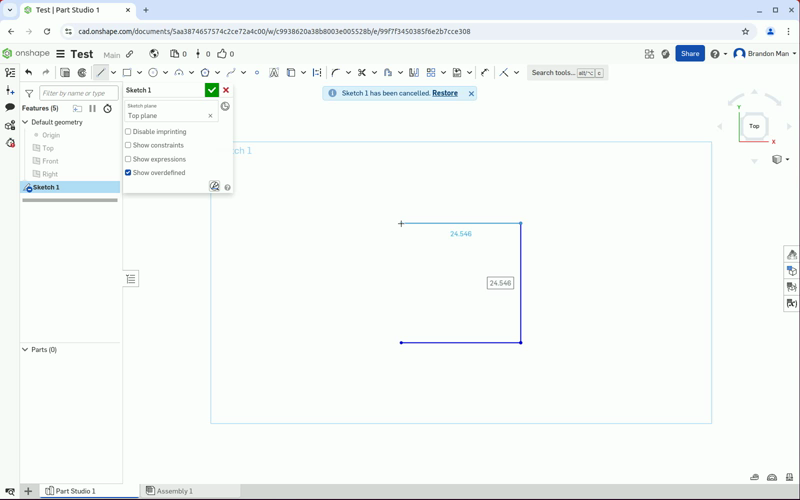
mouse_move(401, 342)
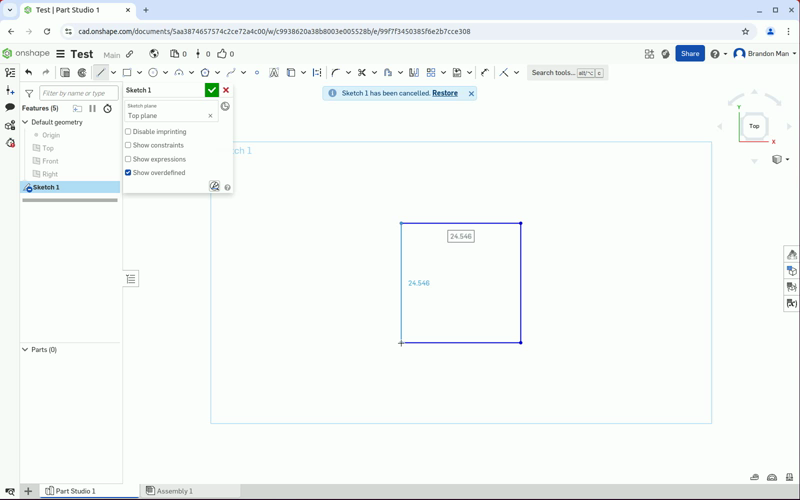
key_up(shift)
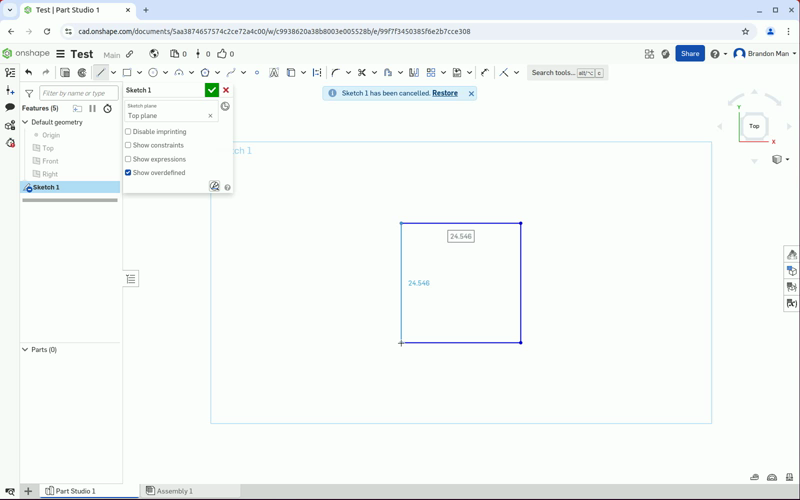
click(401, 342)
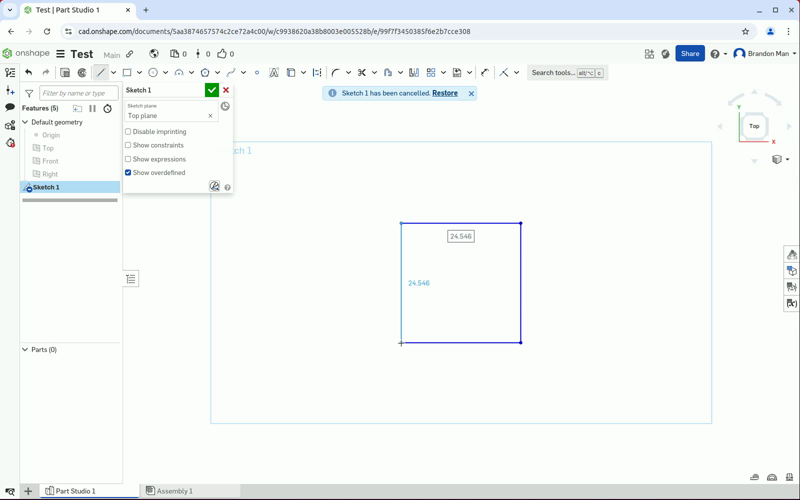
key(esc)
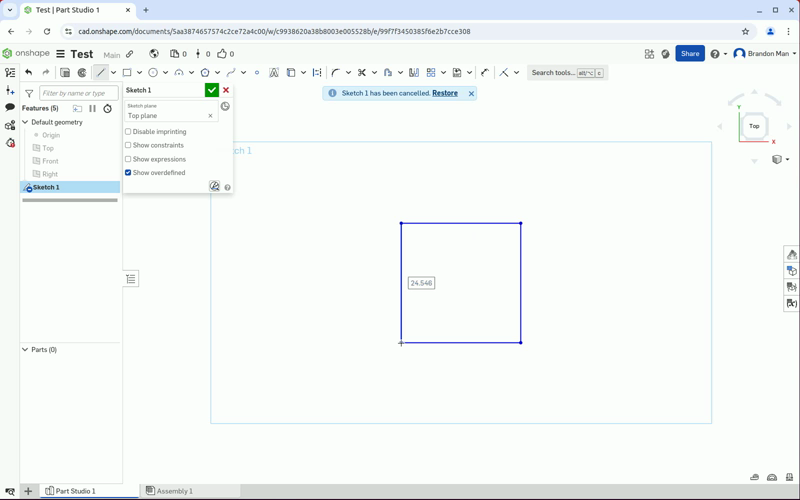
key(l)
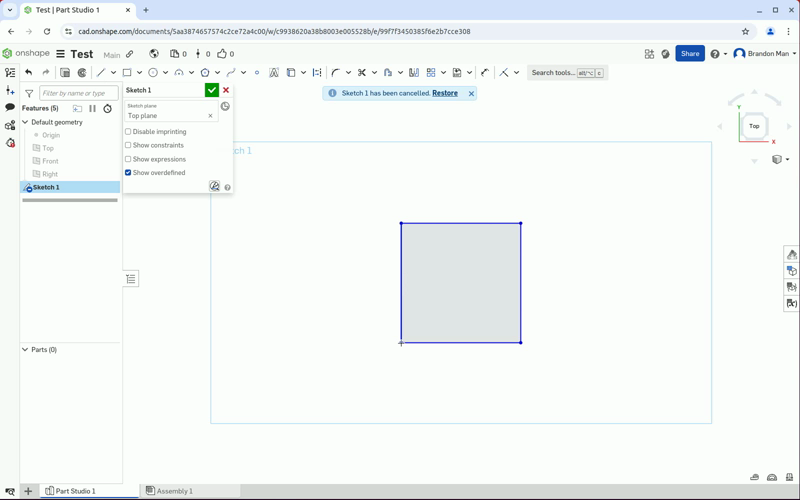
key_down(shift)
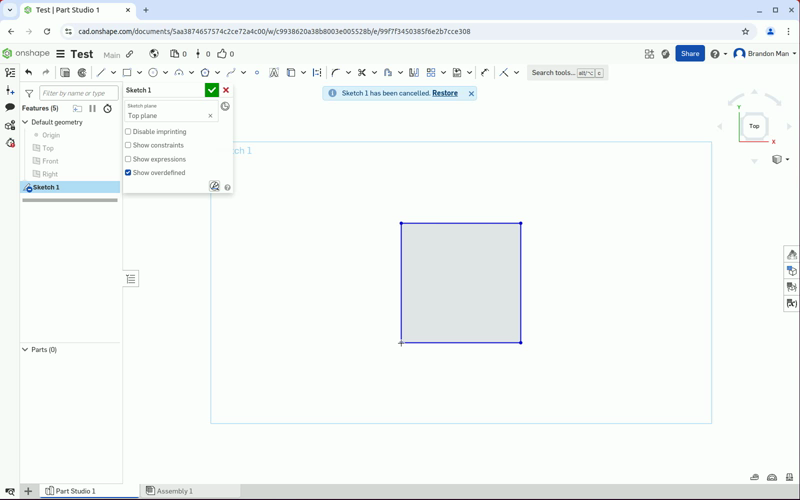
mouse_move(404, 338)
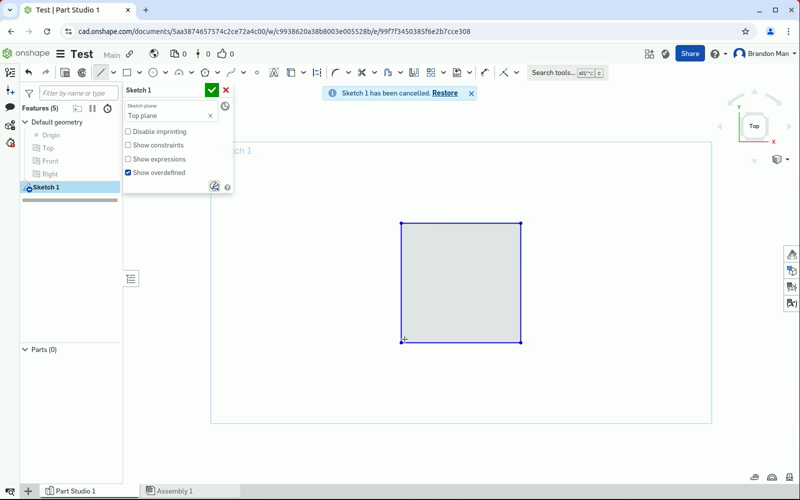
click(404, 338)
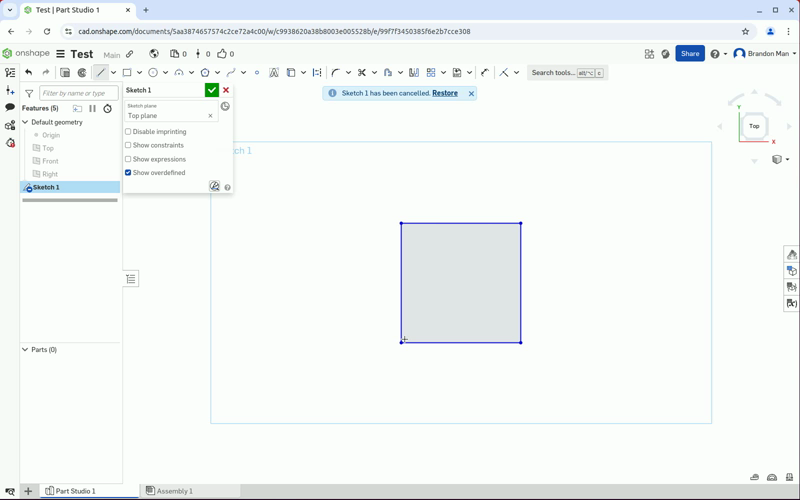
key_up(shift)
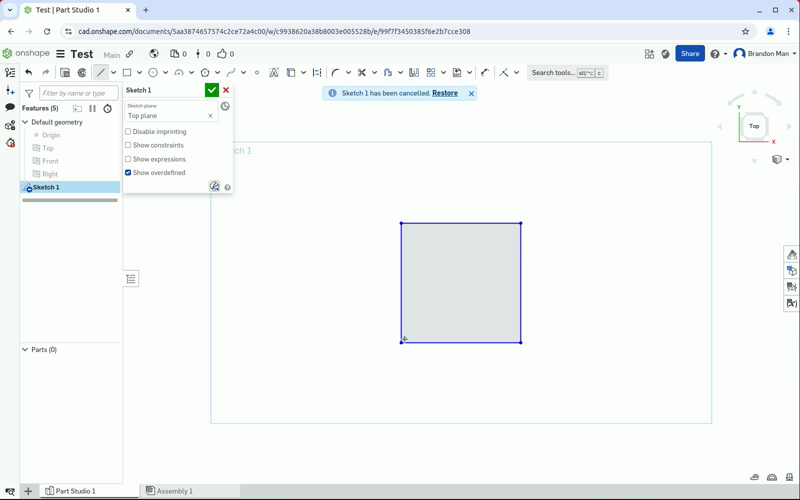
key_down(shift)
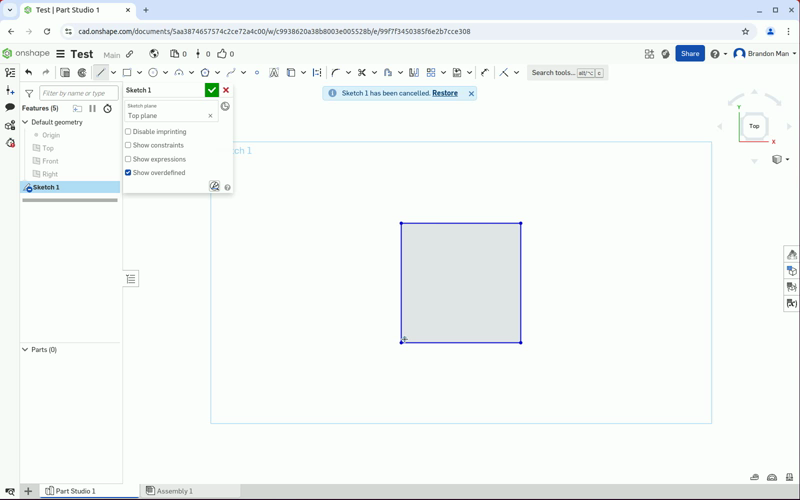
mouse_move(516, 338)
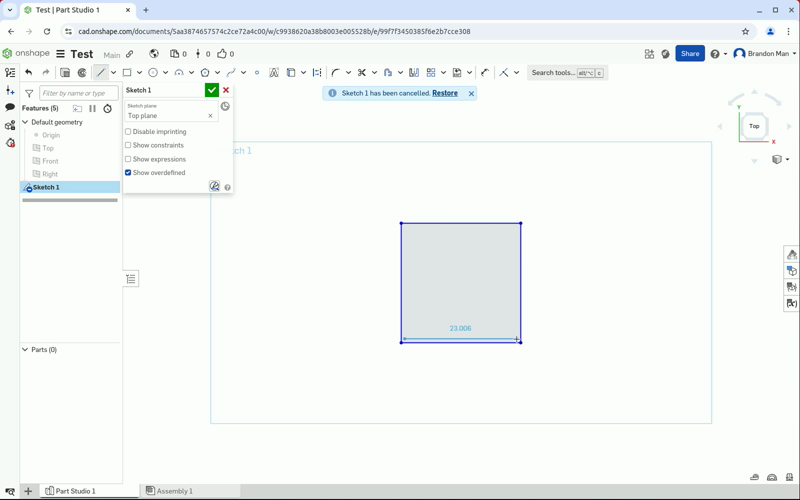
click(516, 338)
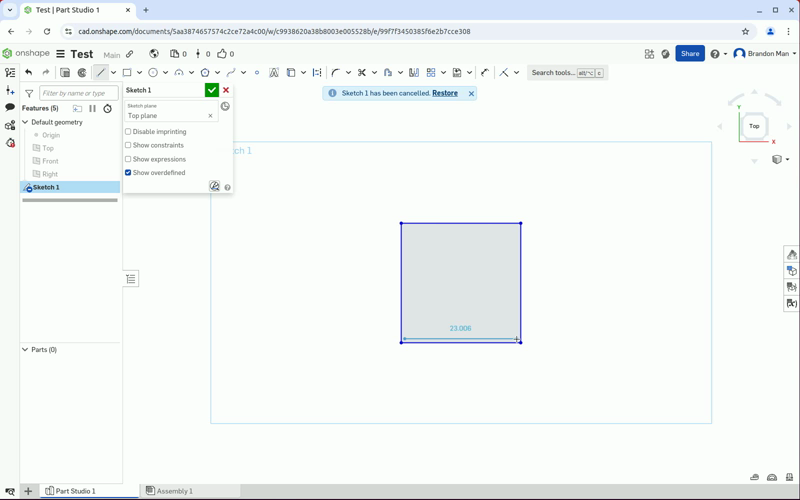
key_up(shift)
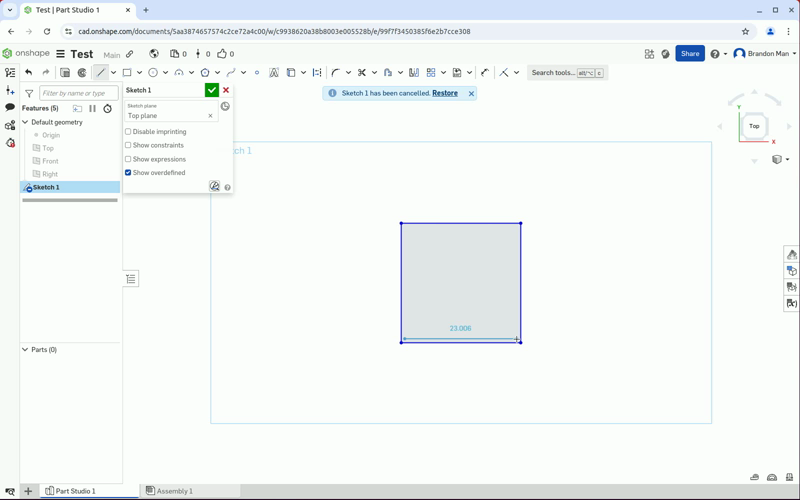
key_down(shift)
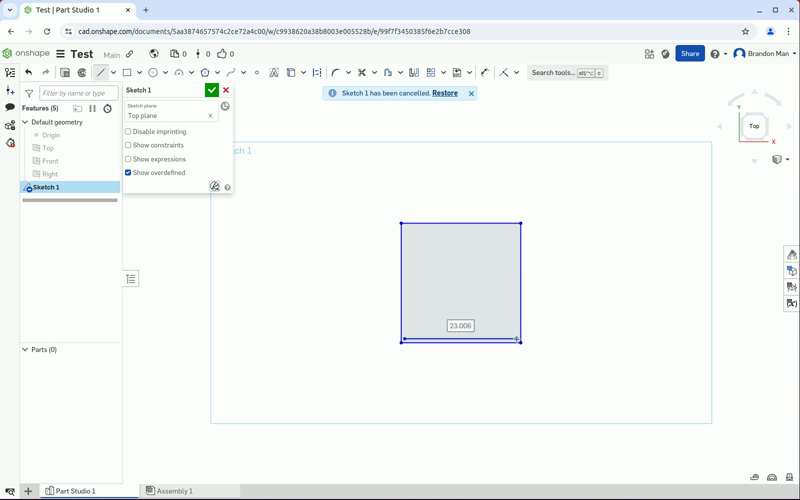
mouse_move(516, 226)
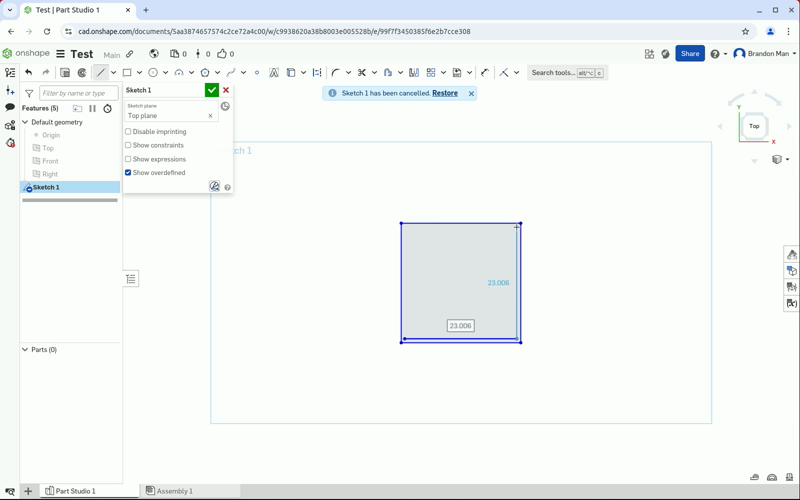
click(516, 226)
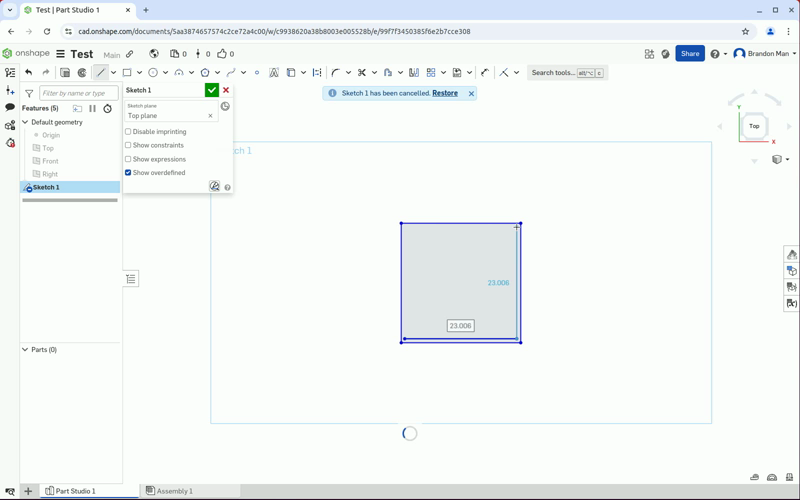
key_up(shift)
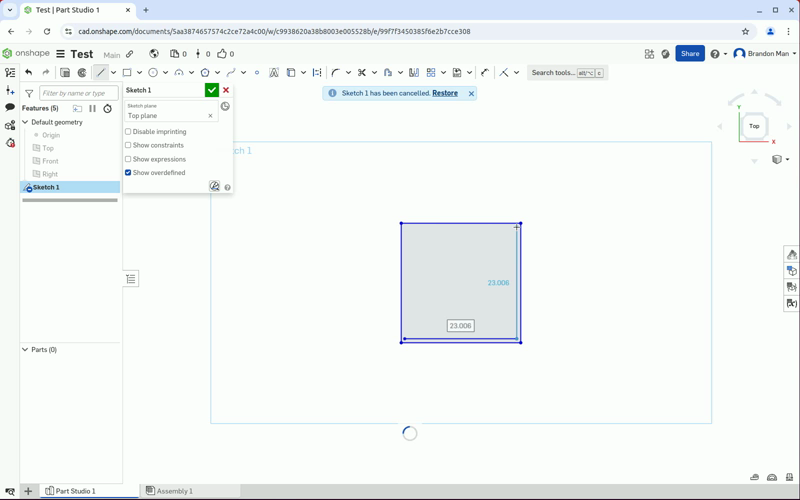
key_down(shift)
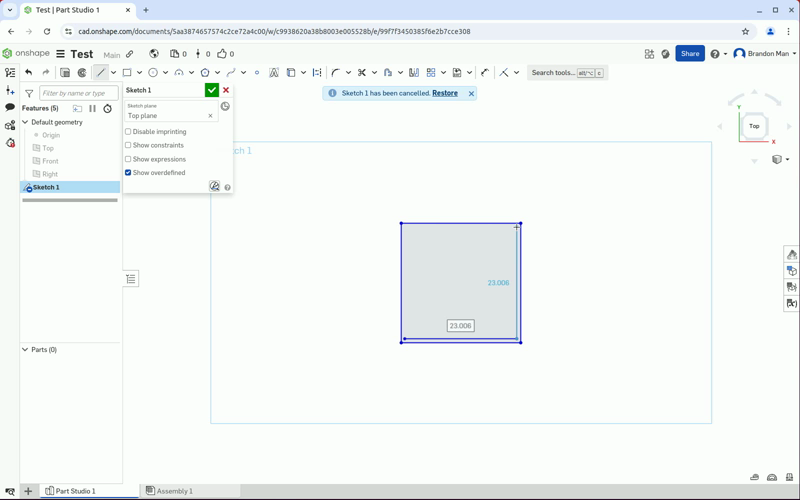
mouse_move(404, 226)
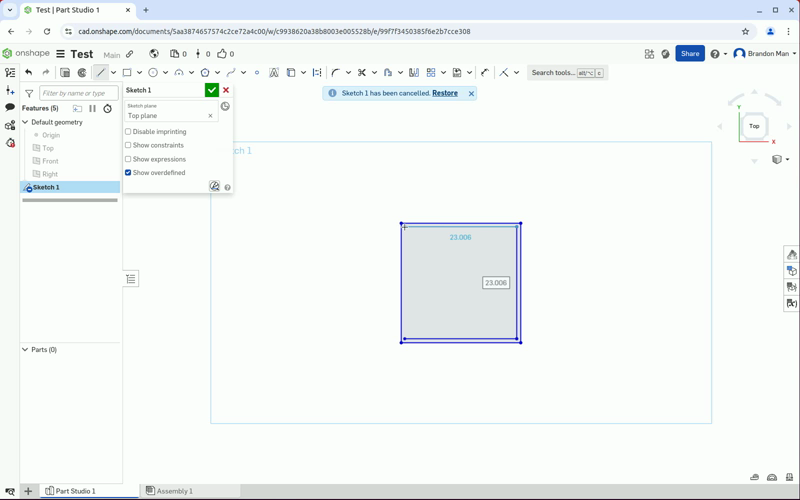
click(404, 226)
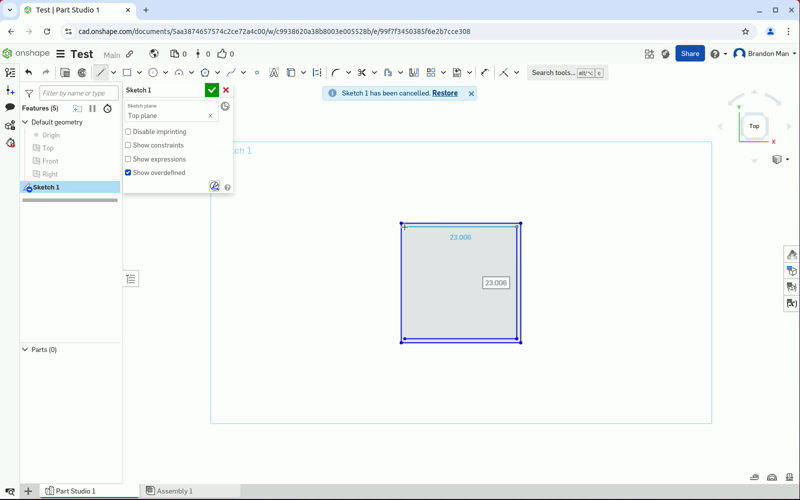
key_up(shift)
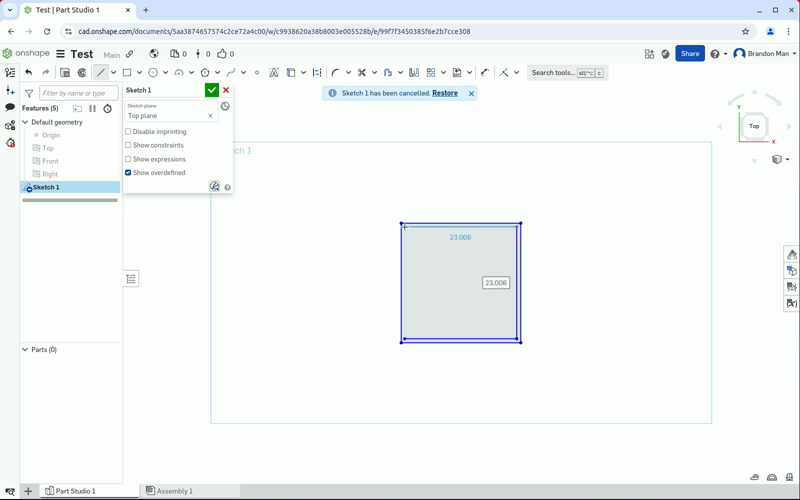
key_down(shift)
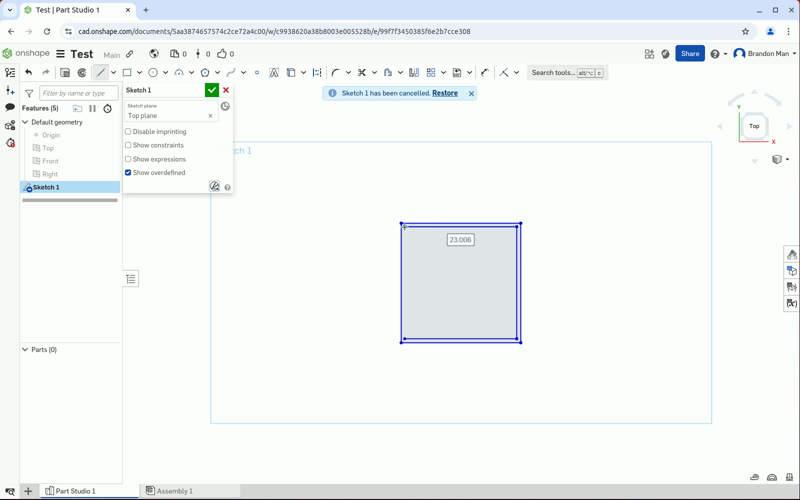
mouse_move(404, 338)
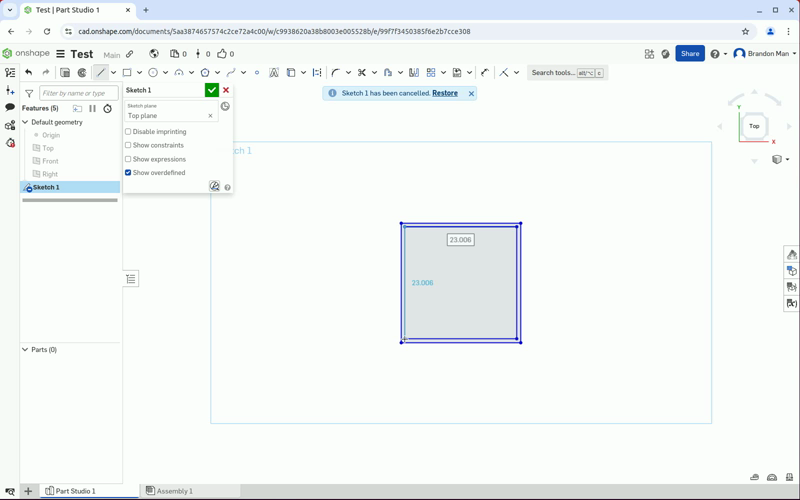
key_up(shift)
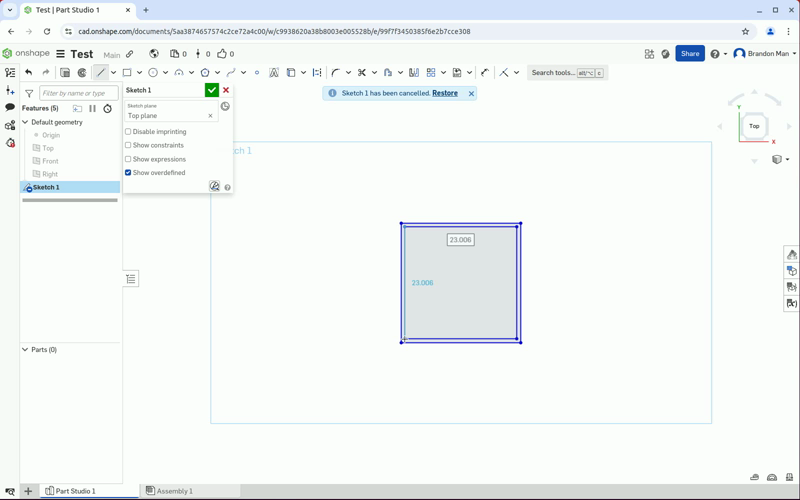
click(404, 338)
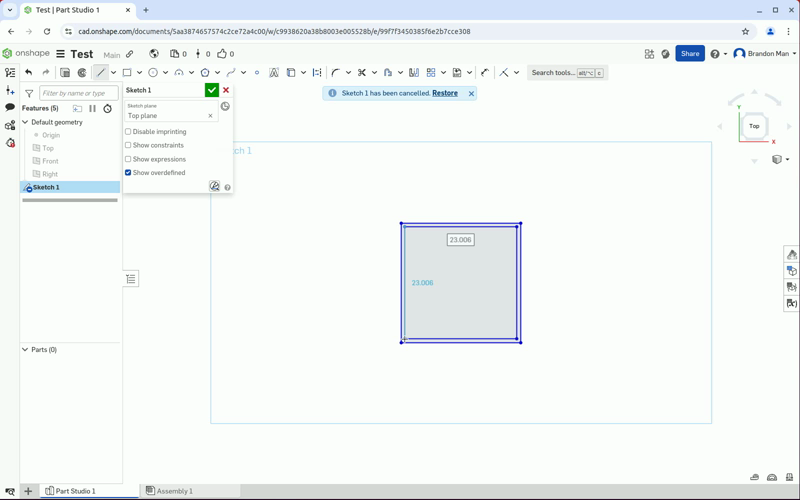
key(esc)
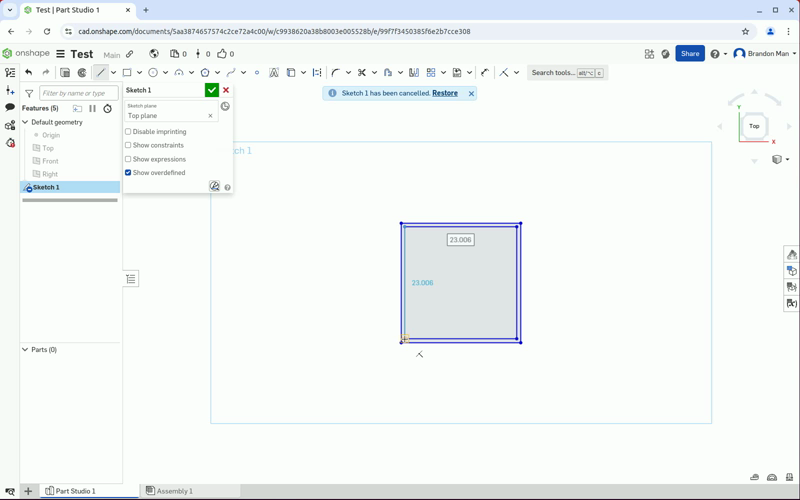
mouse_move(403, 282)
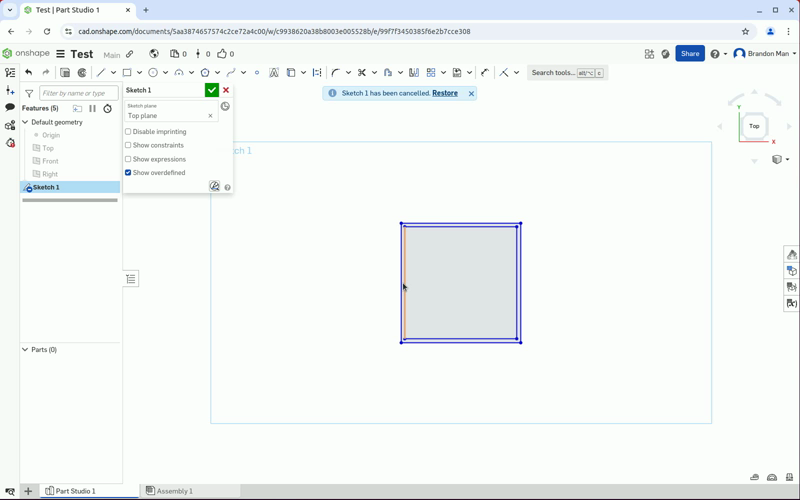
scroll(6)
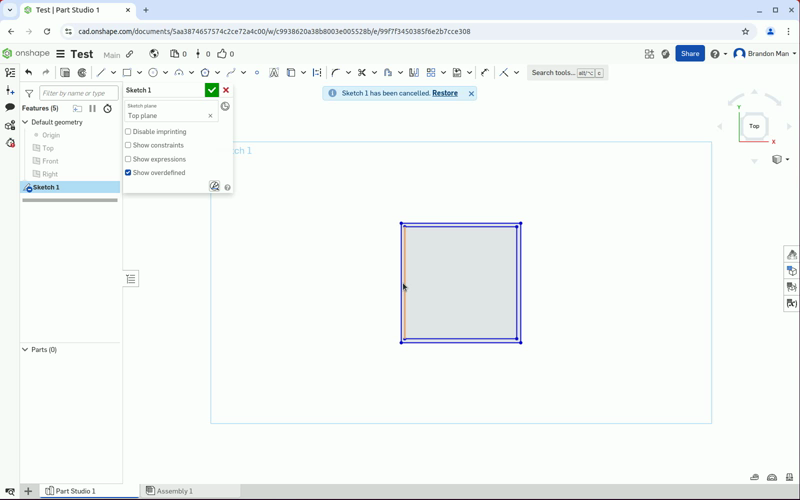
scroll(6)
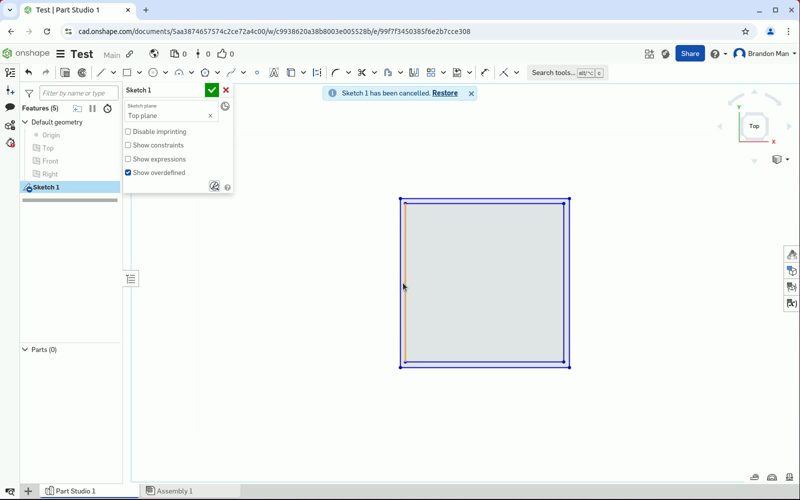
scroll(6)
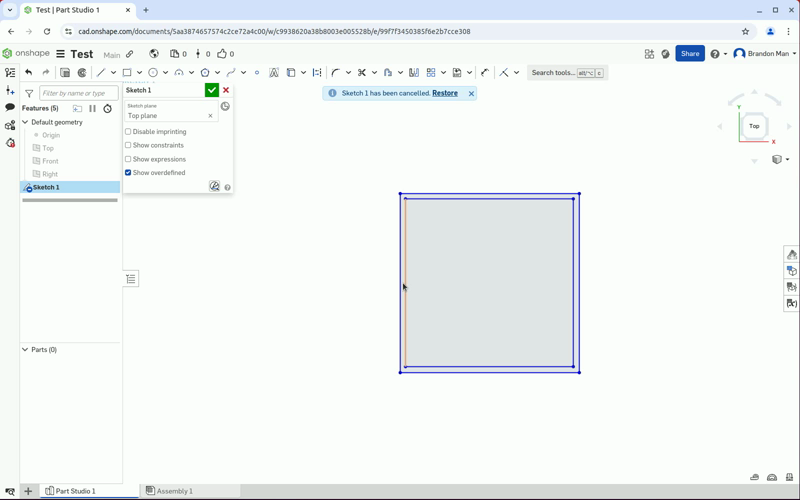
scroll(6)
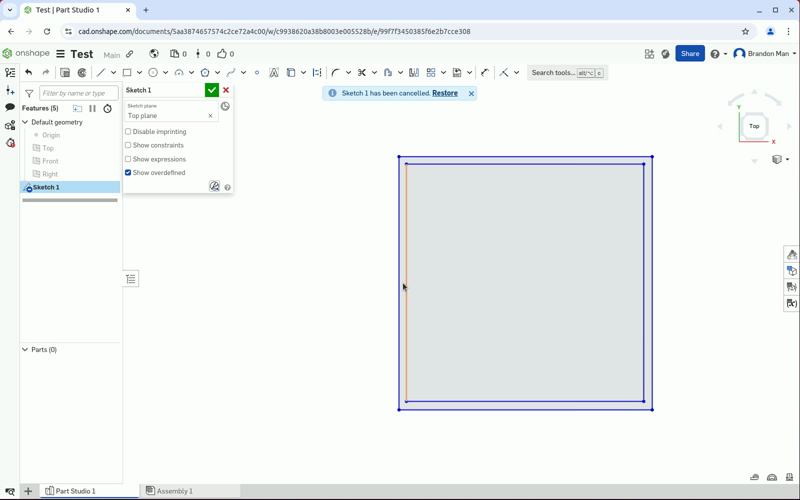
scroll(6)
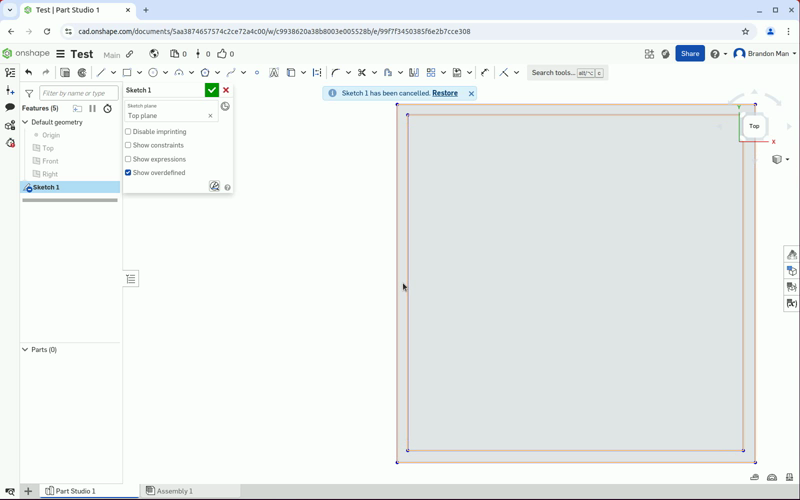
scroll(6)
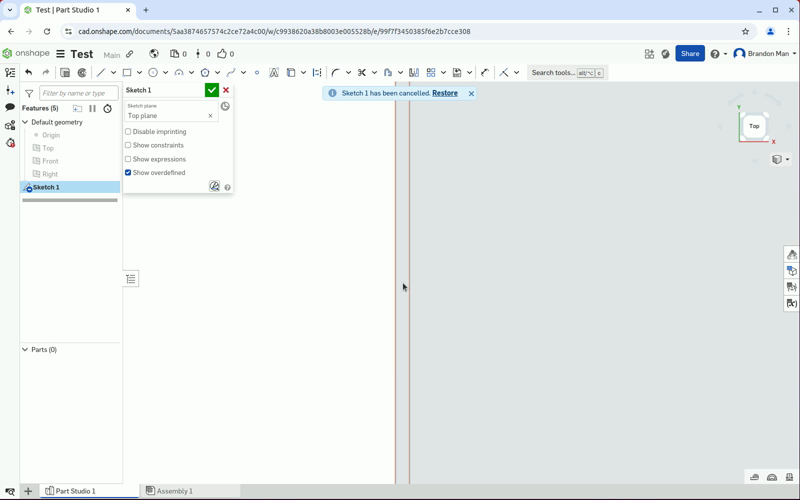
scroll(6)
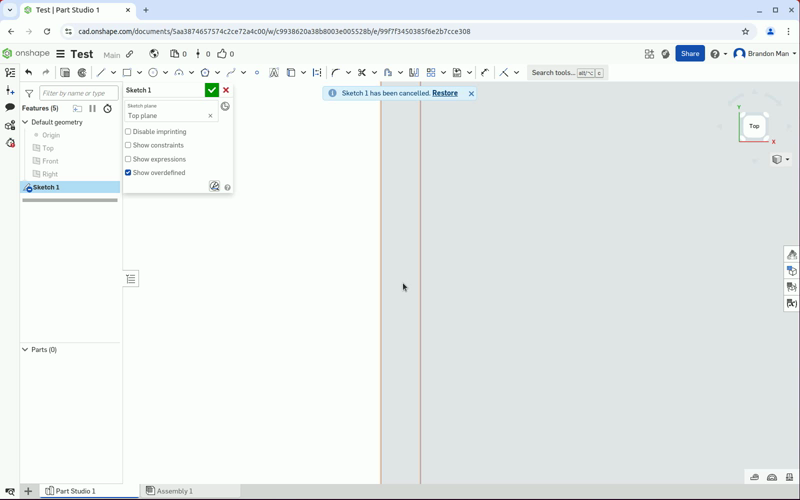
click(403, 282)
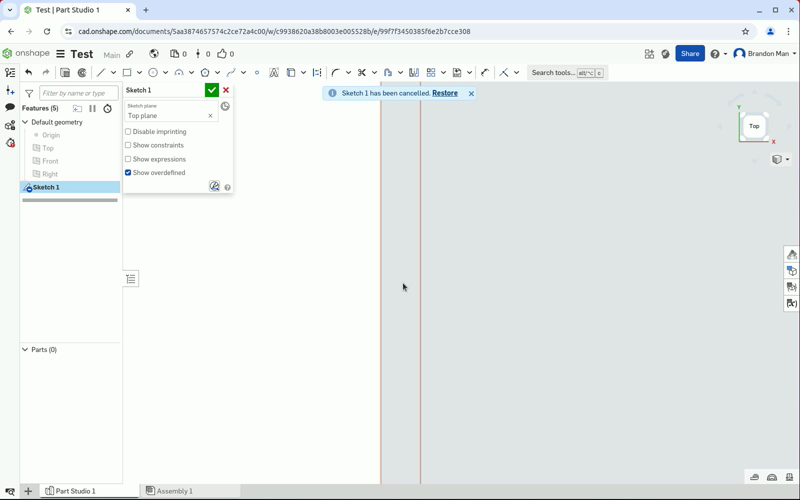
scroll(-6)
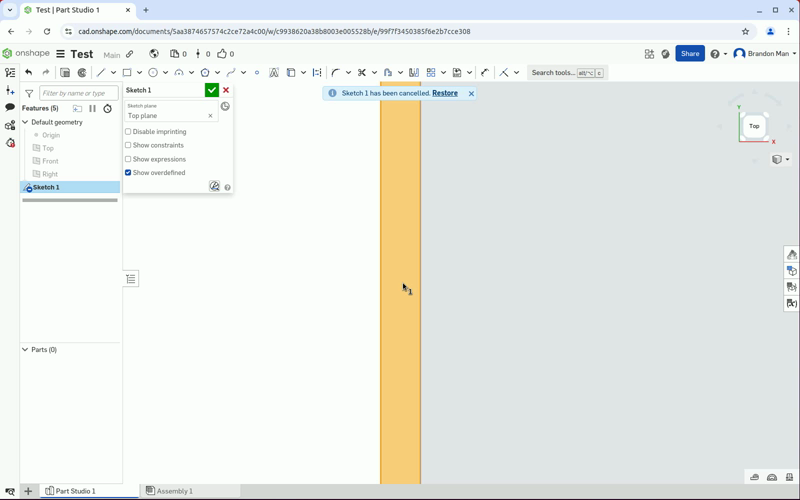
scroll(-6)
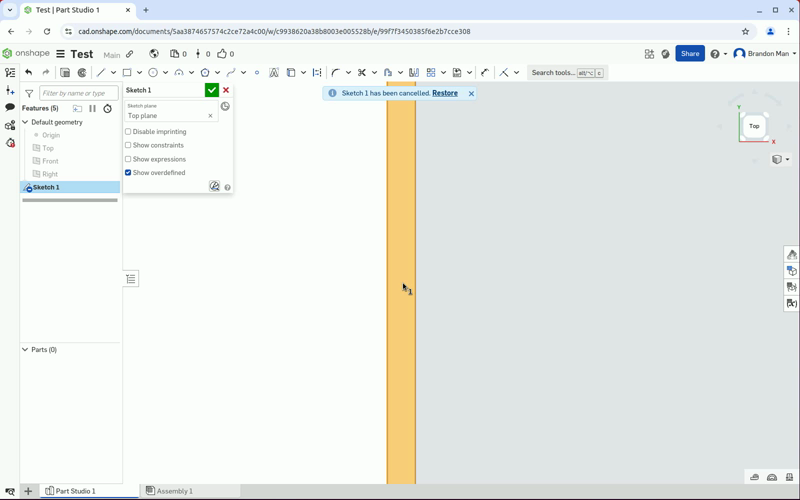
scroll(-6)
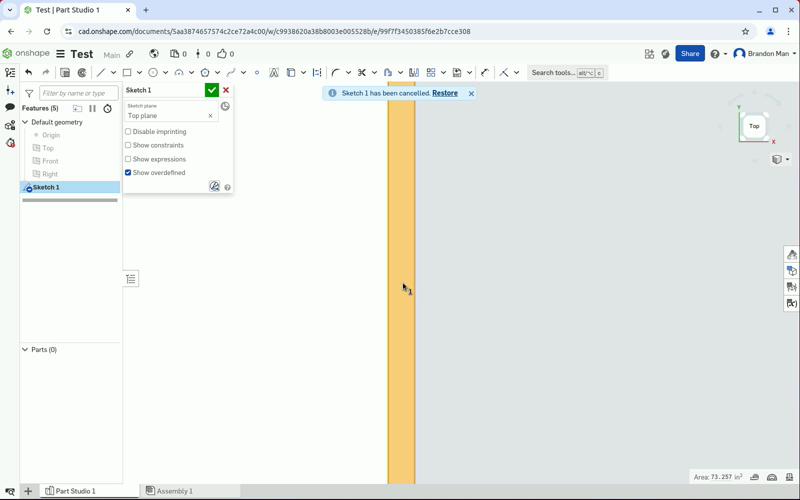
scroll(-6)
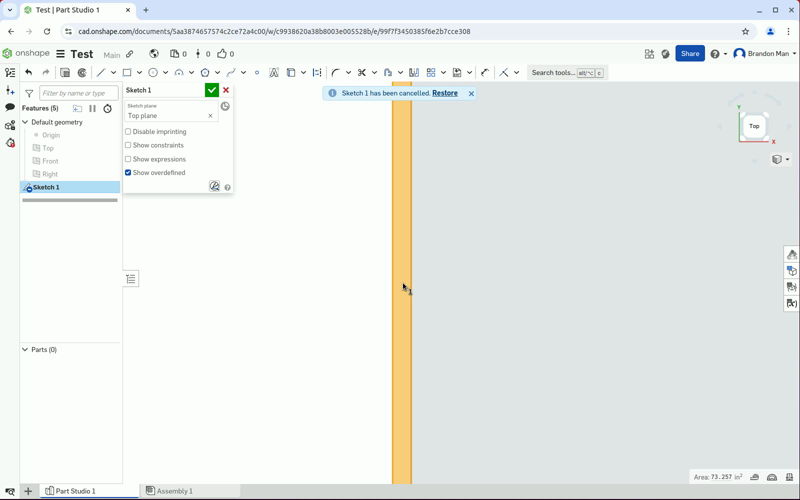
scroll(-6)
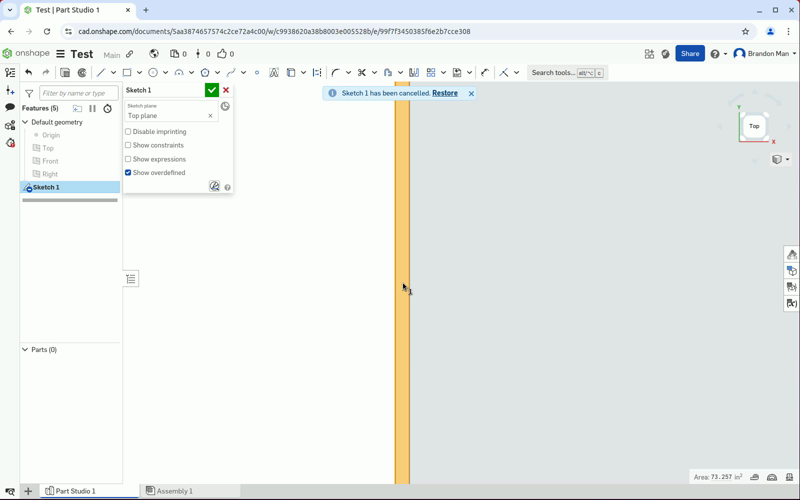
scroll(-6)
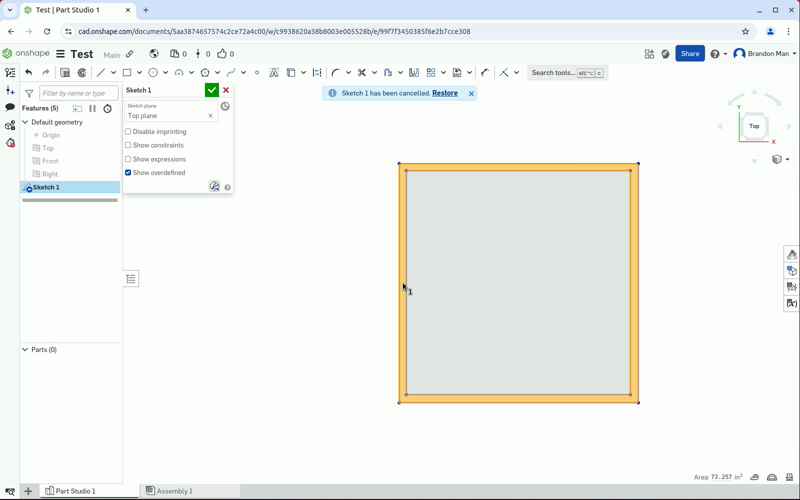
scroll(-6)
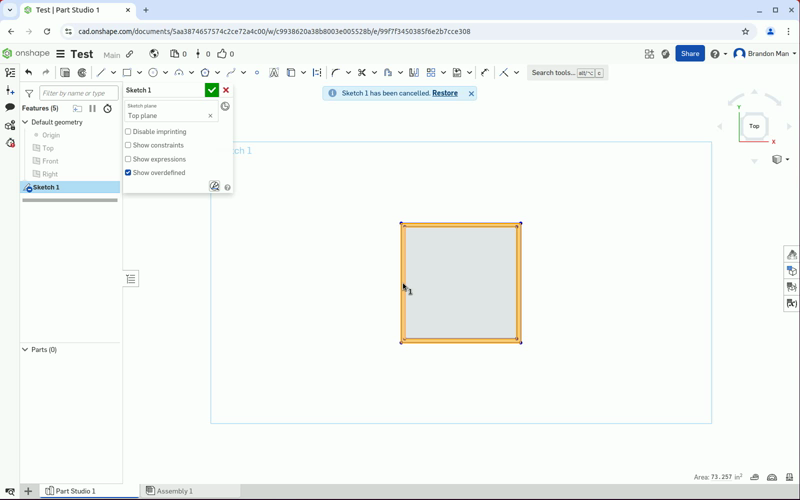
mouse_move(73, 352)
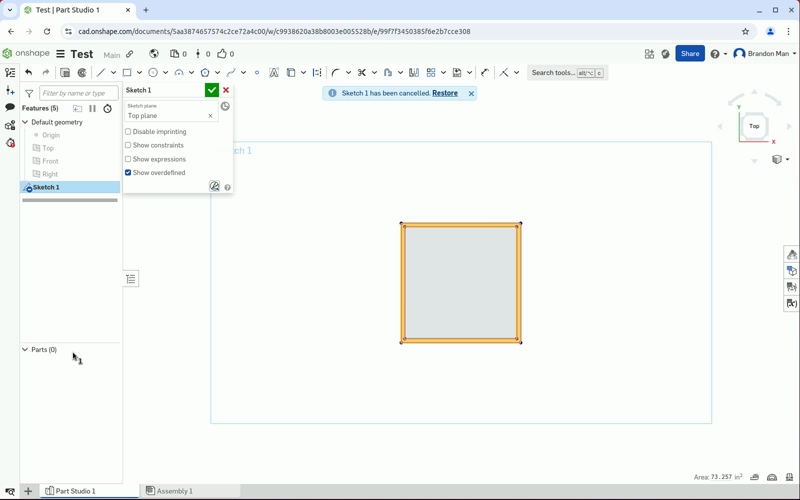
key(shift+y)
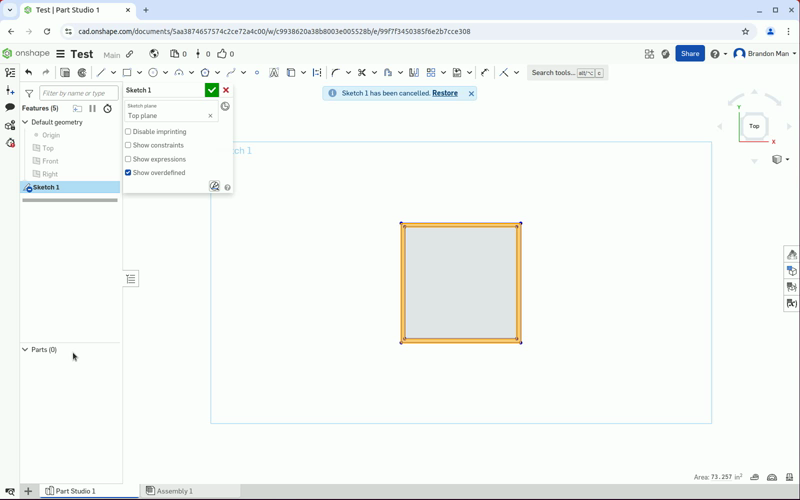
key(shift+e)
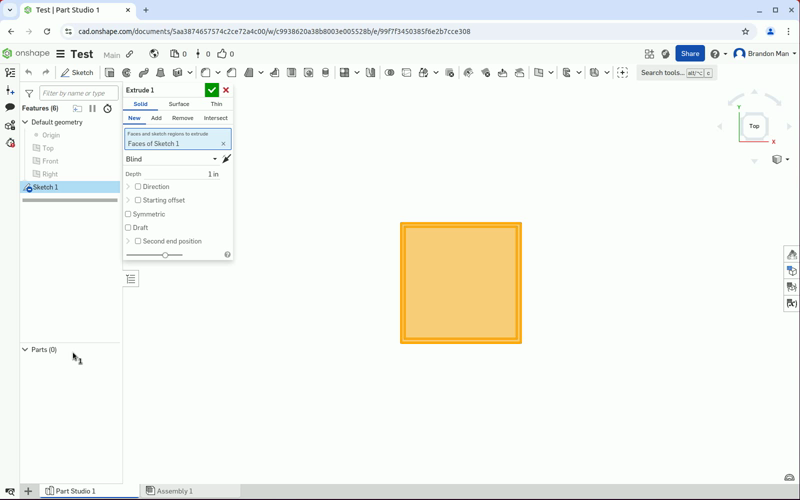
mouse_move(143, 106)
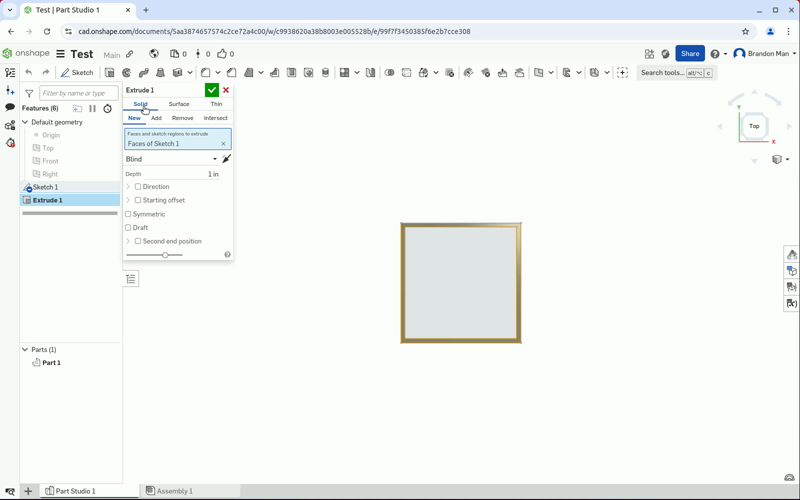
click(143, 106)
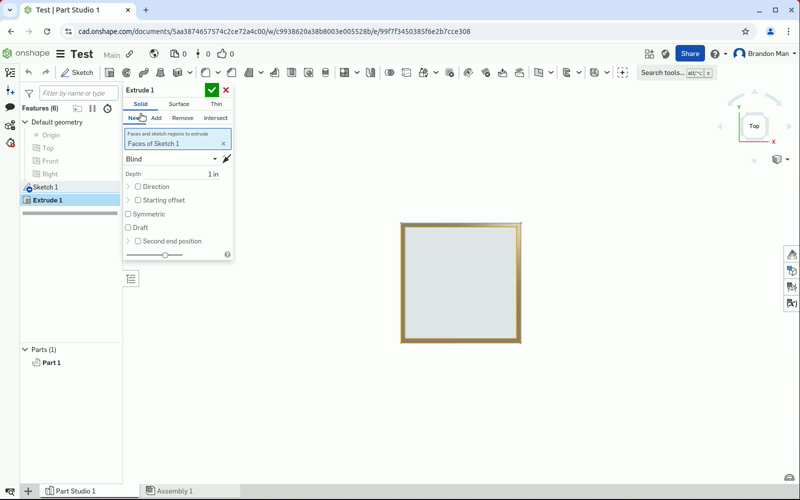
mouse_move(137, 120)
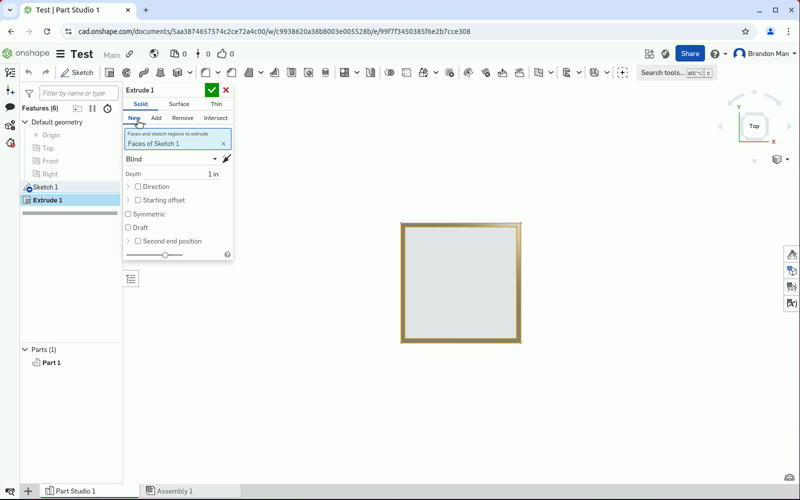
click(137, 120)
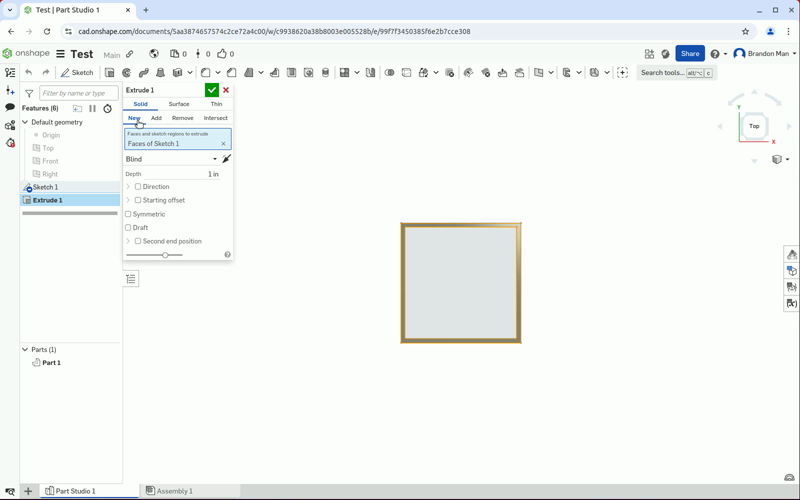
key(tab, 4)
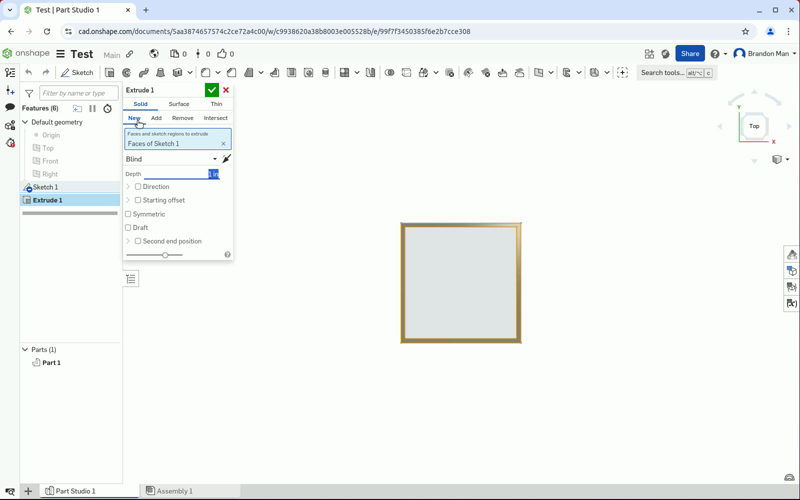
text(23.108)
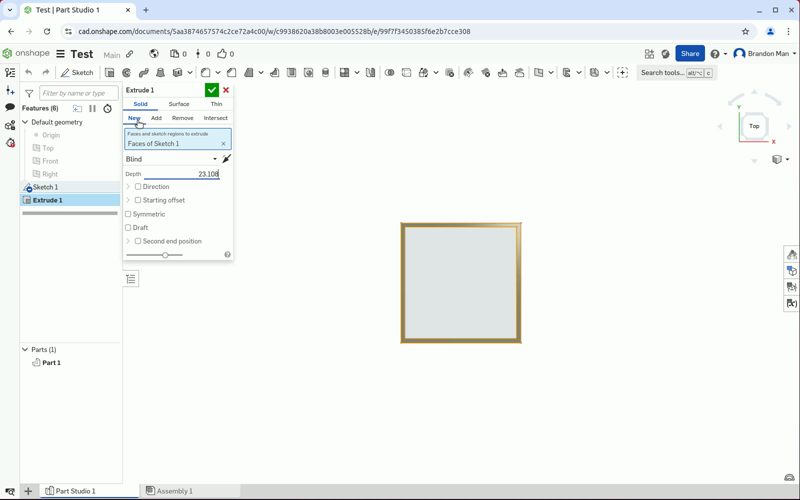
key(enter)
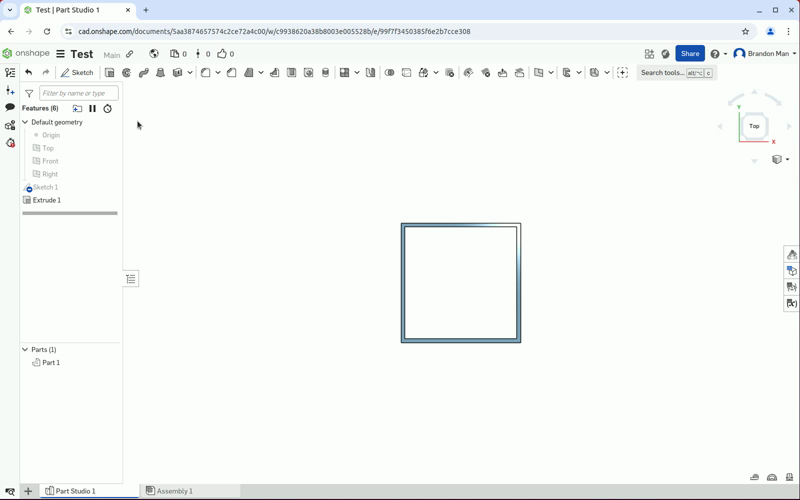
key(shift+h)
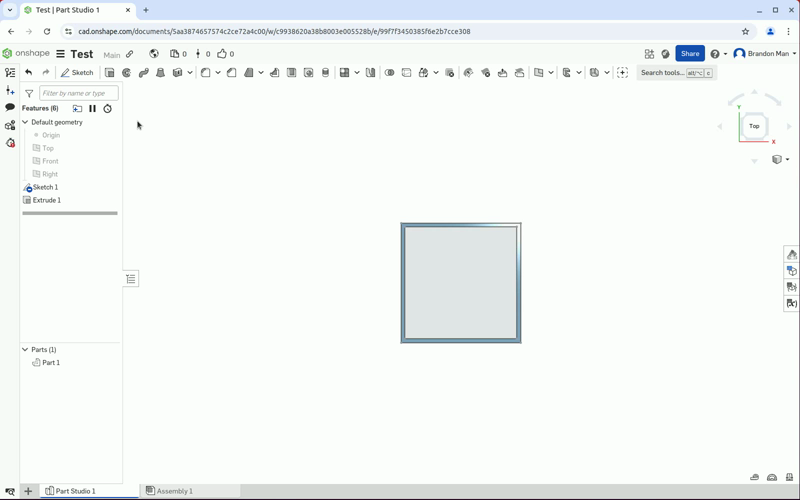
key(shift+h)
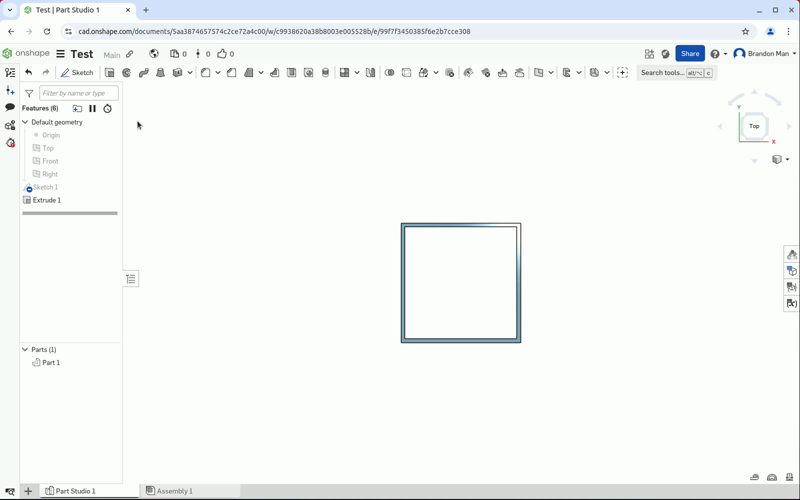
mouse_move(73, 189)
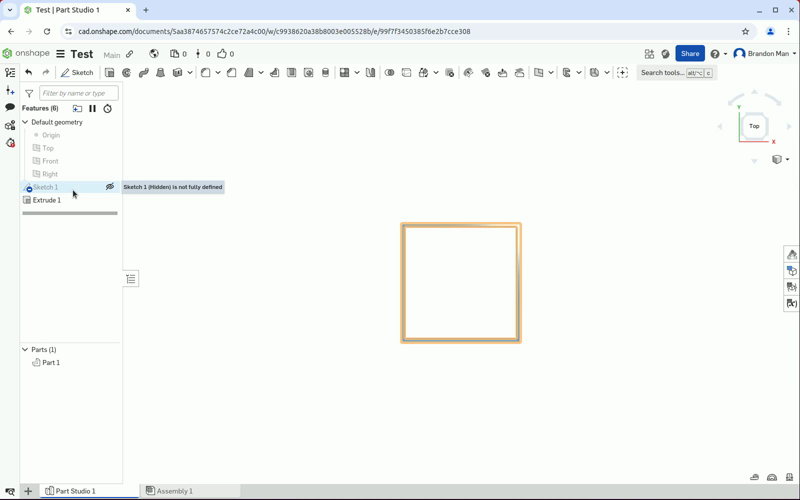
click(73, 189)
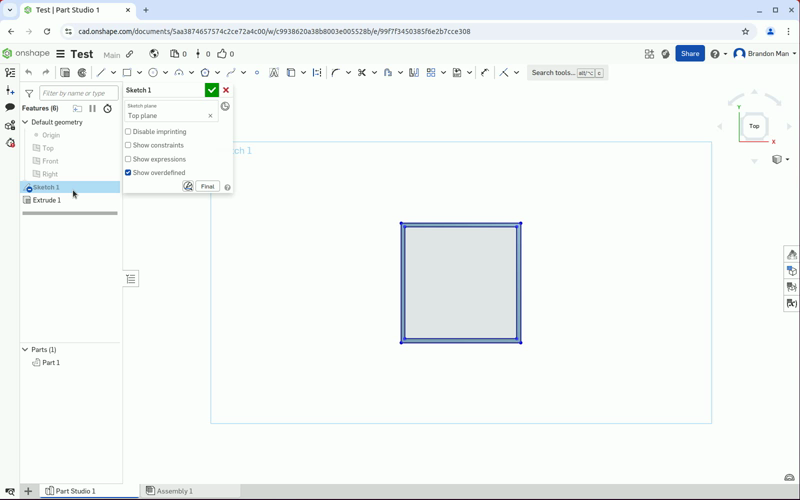
mouse_move(229, 92)
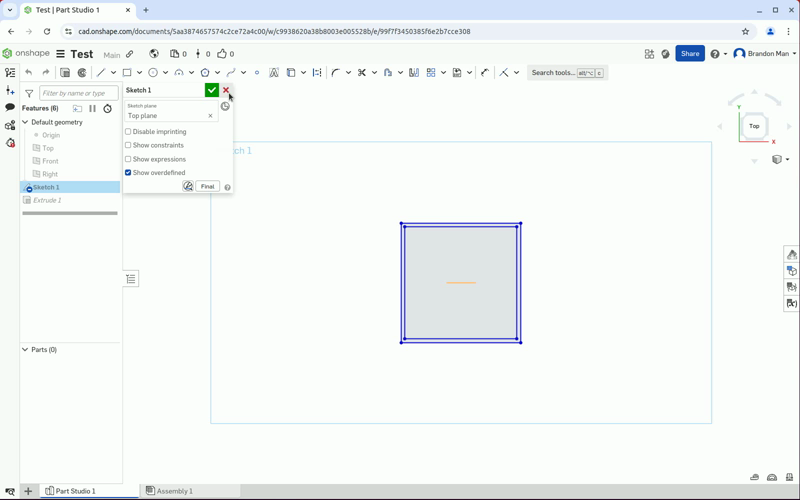
click(229, 92)
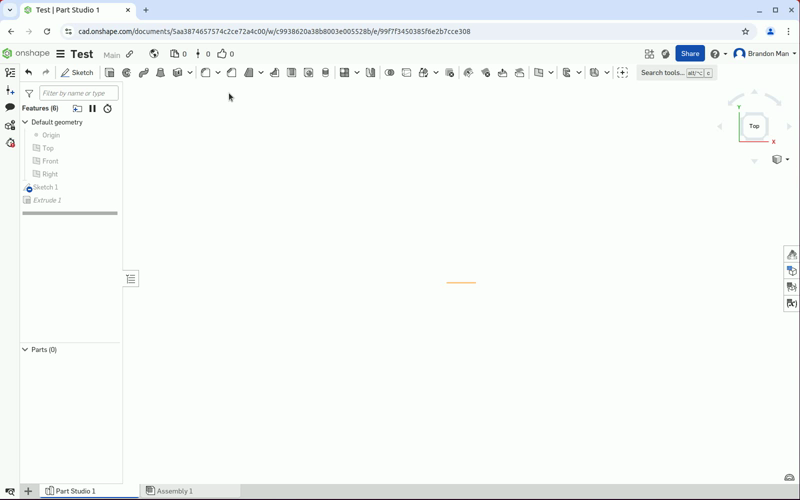
mouse_move(73, 352)
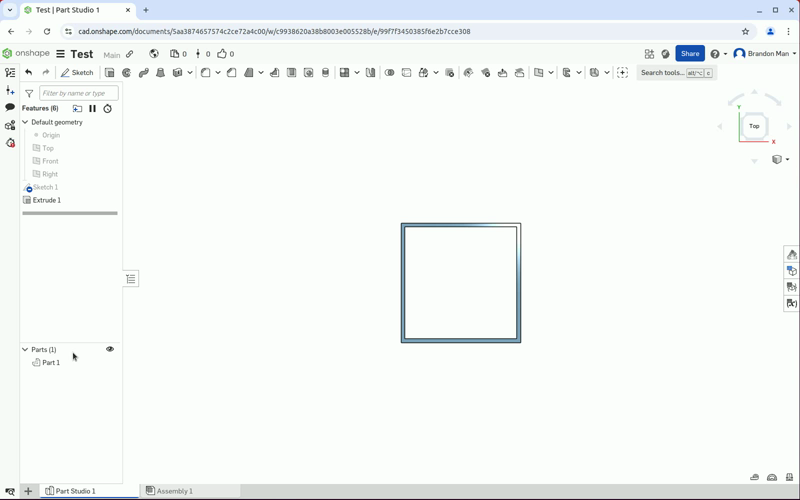
key(y)
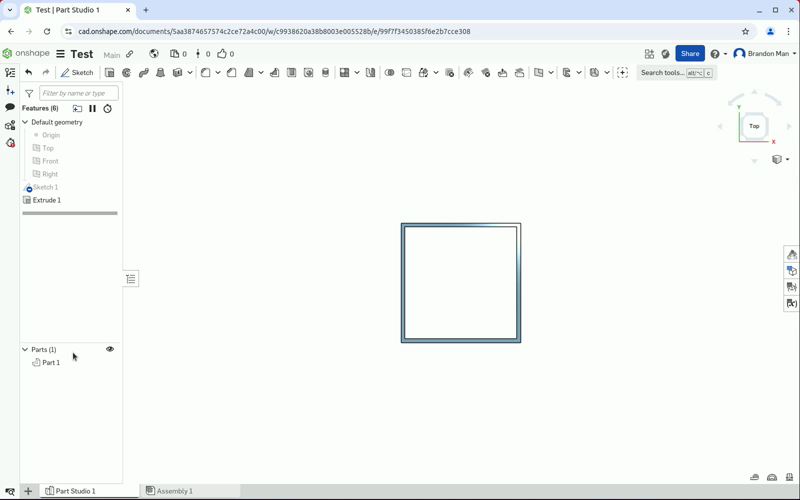
key(shift+p)
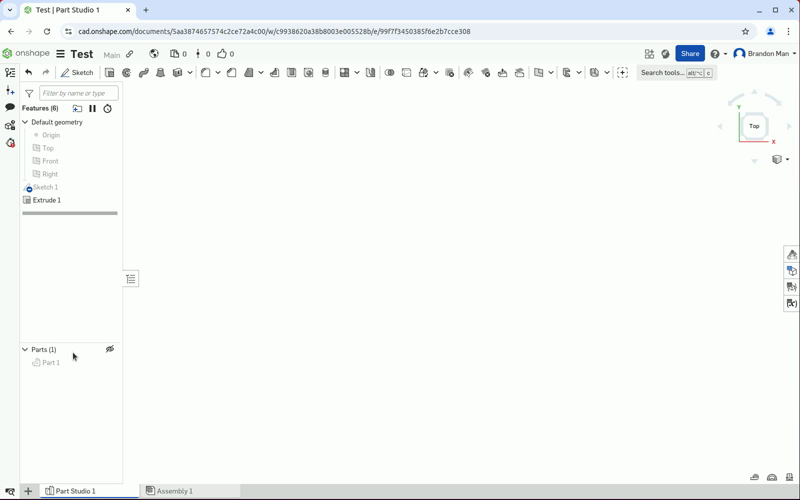
key(space)
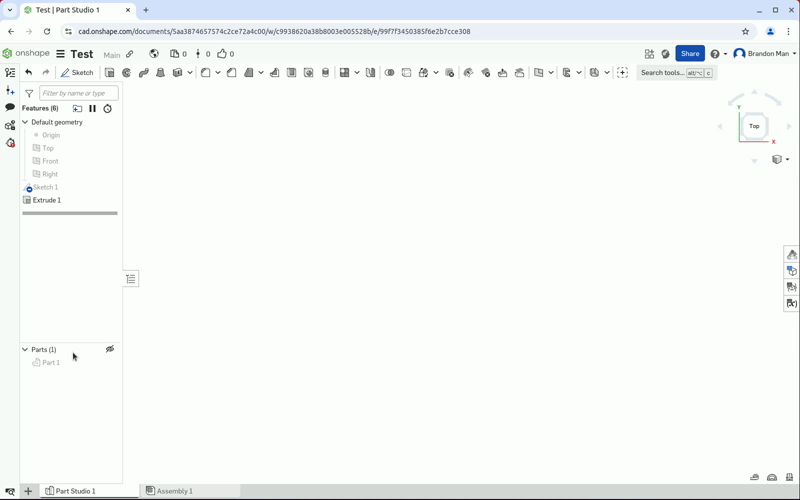
key_down(shift)
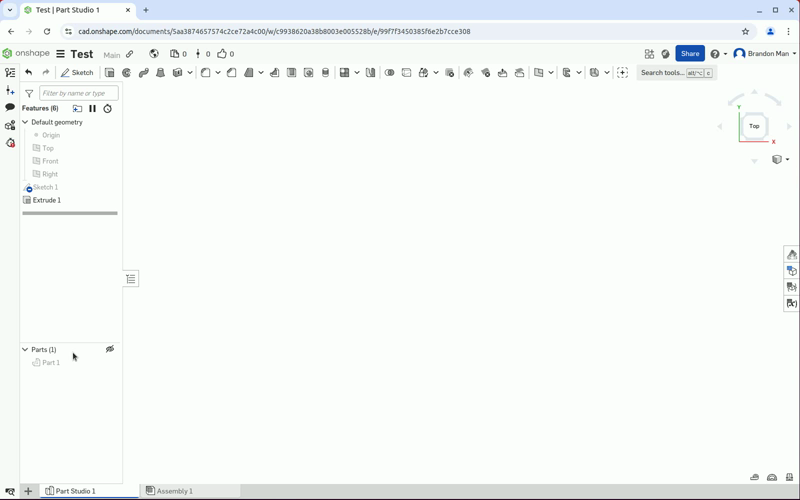
key(up)
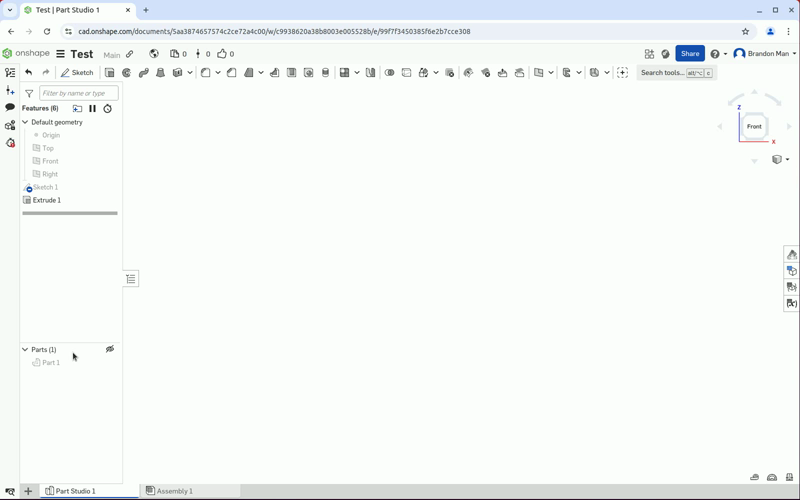
key_up(shift)
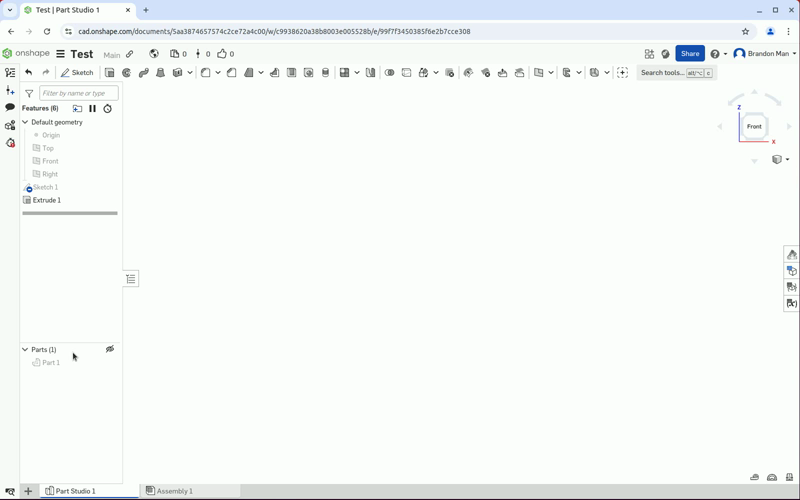
mouse_move(73, 352)
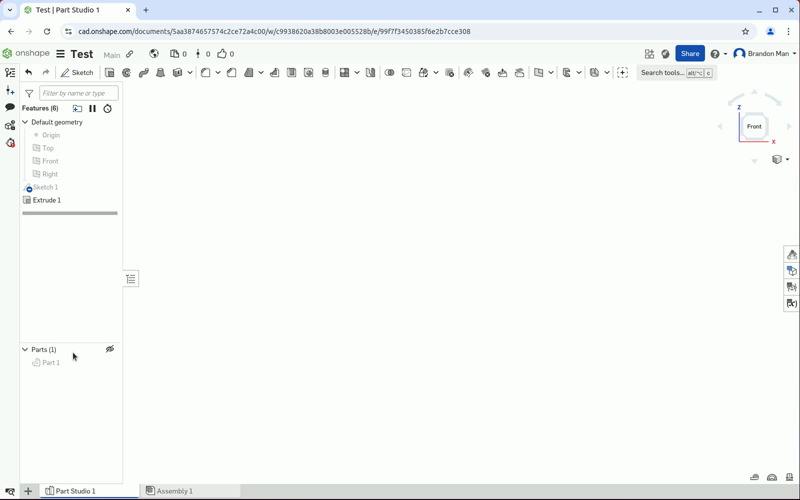
key(shift+y)
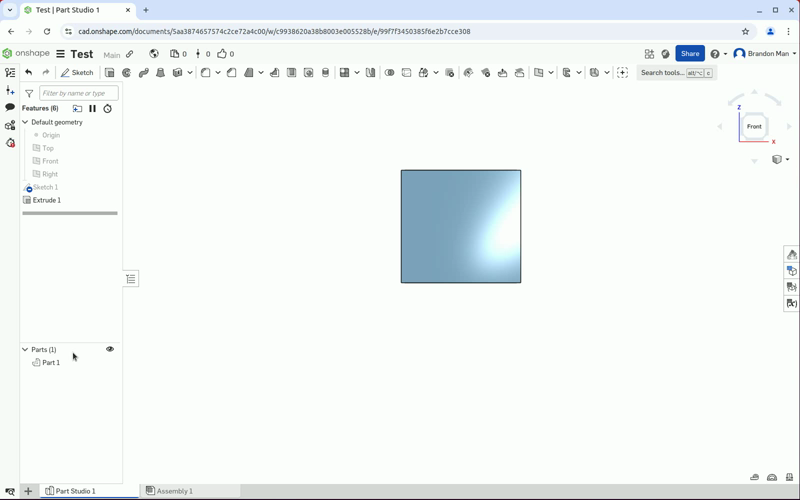
mouse_move(541, 75)
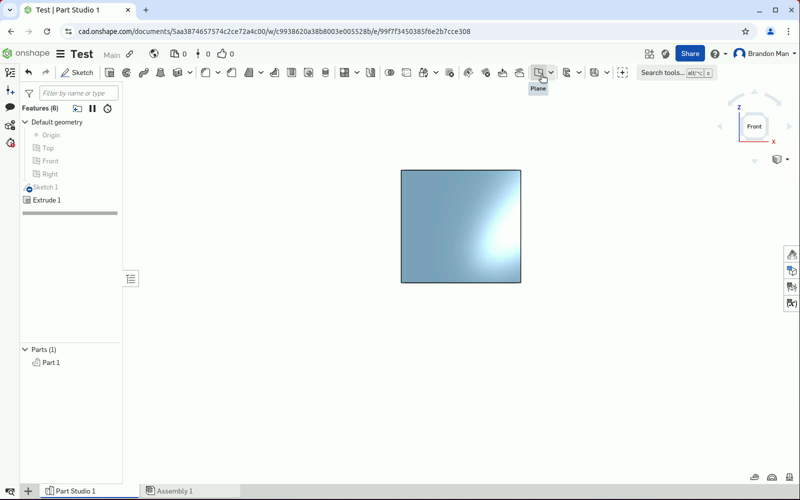
click(541, 75)
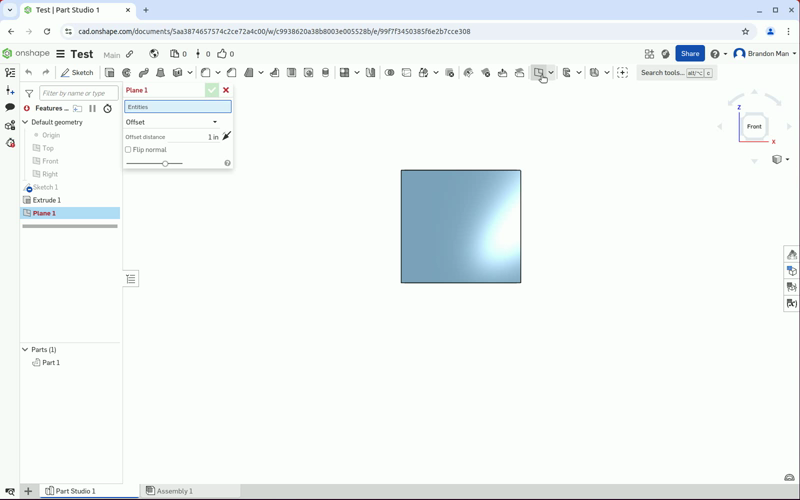
mouse_move(73, 163)
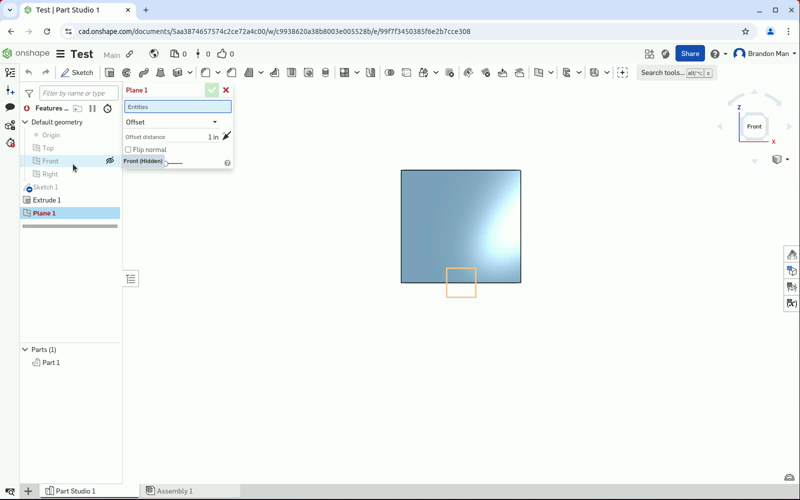
click(73, 163)
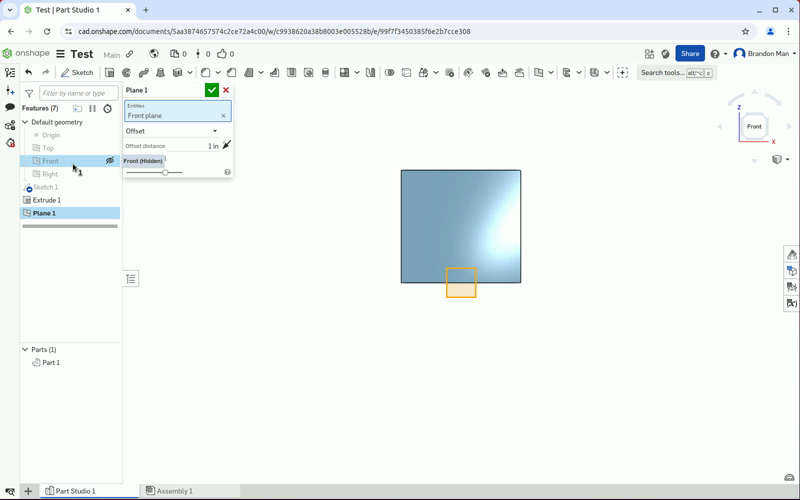
key(tab, 2)
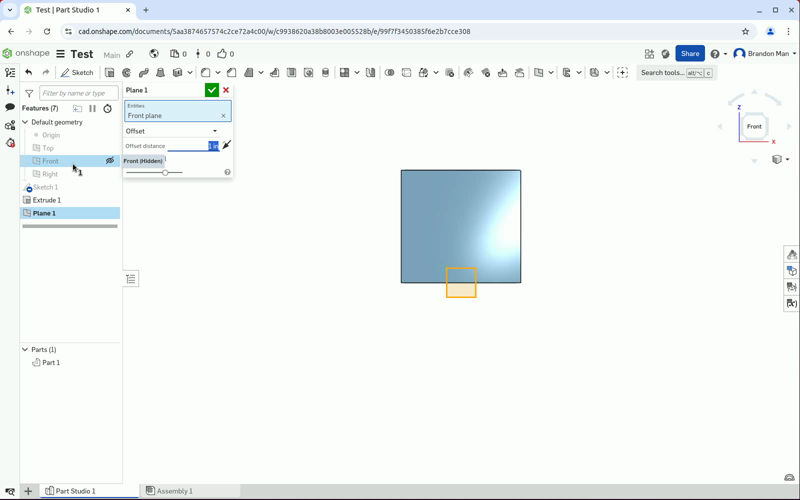
text(12.263)
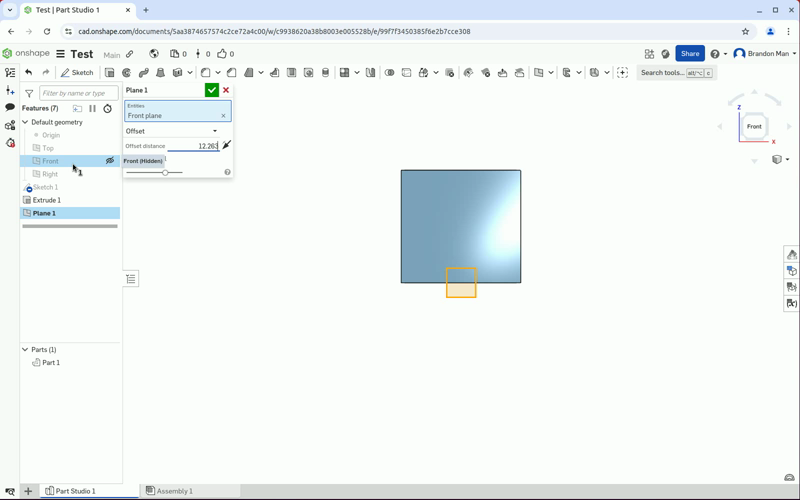
key(enter, 2)
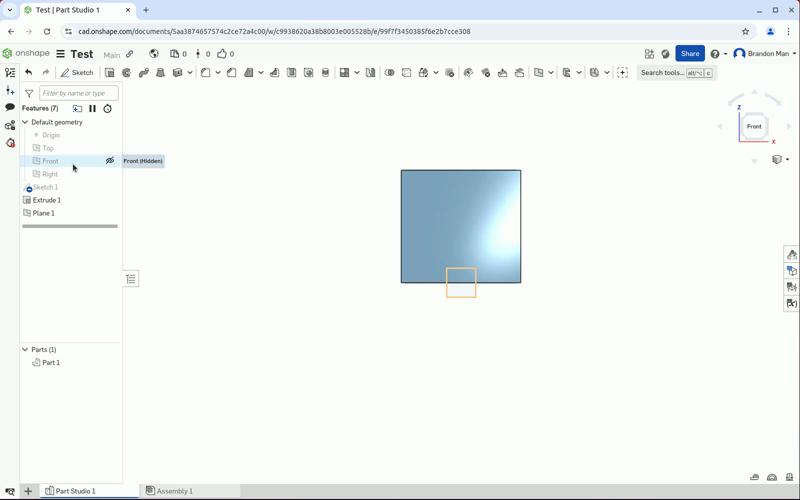
key(shift+s)
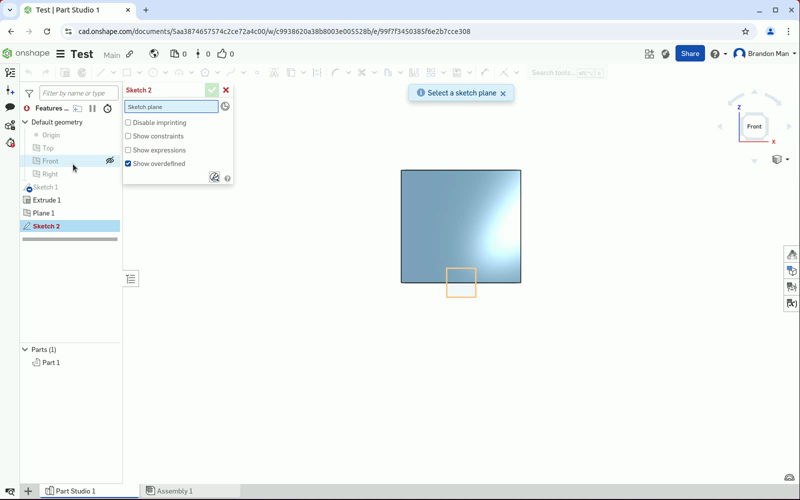
mouse_move(73, 215)
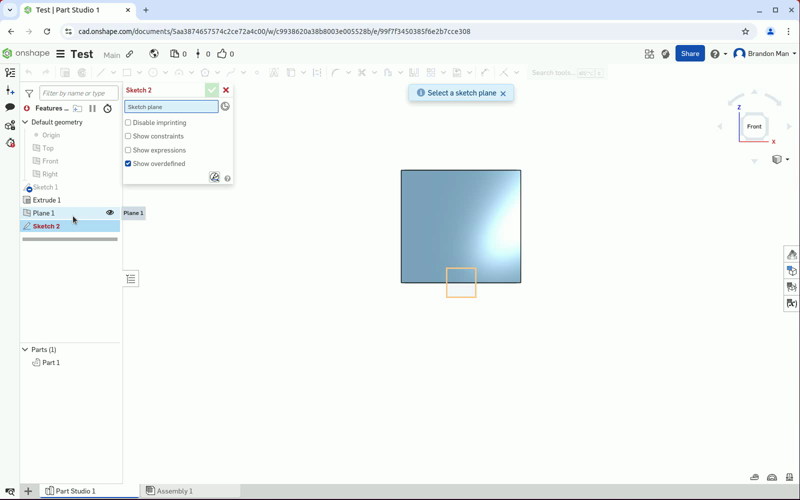
click(73, 215)
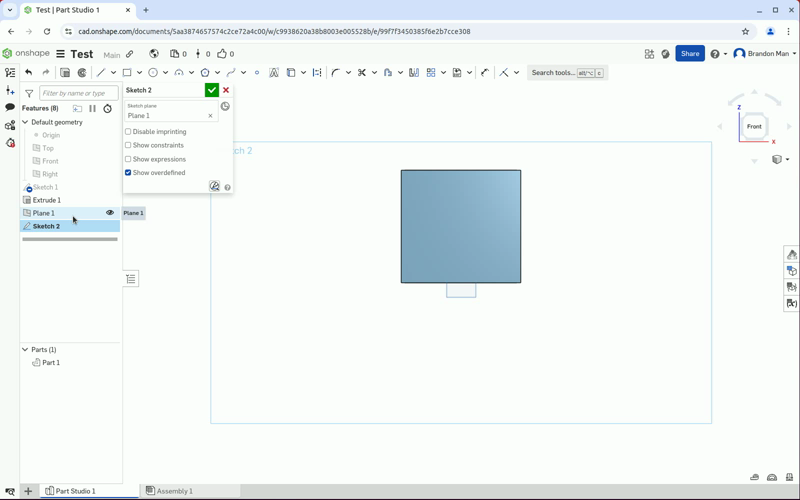
mouse_move(73, 352)
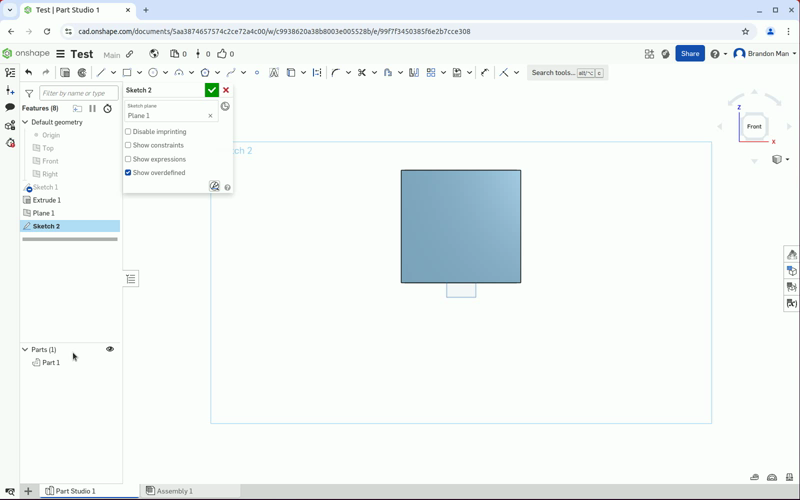
key(y)
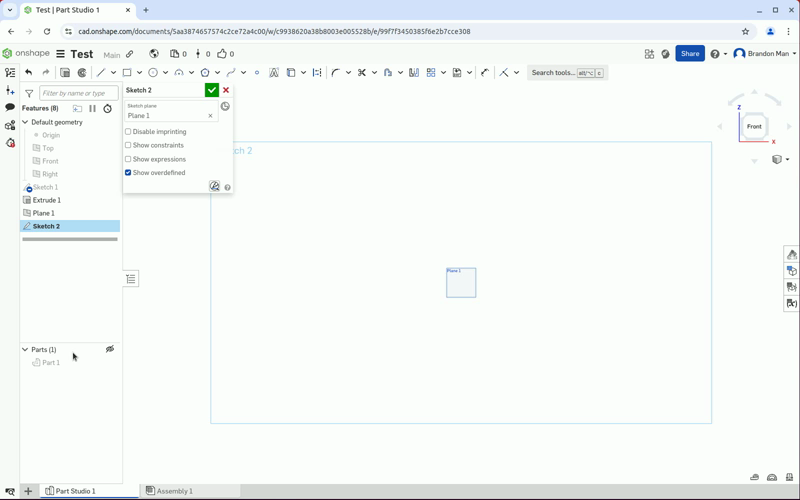
key(c)
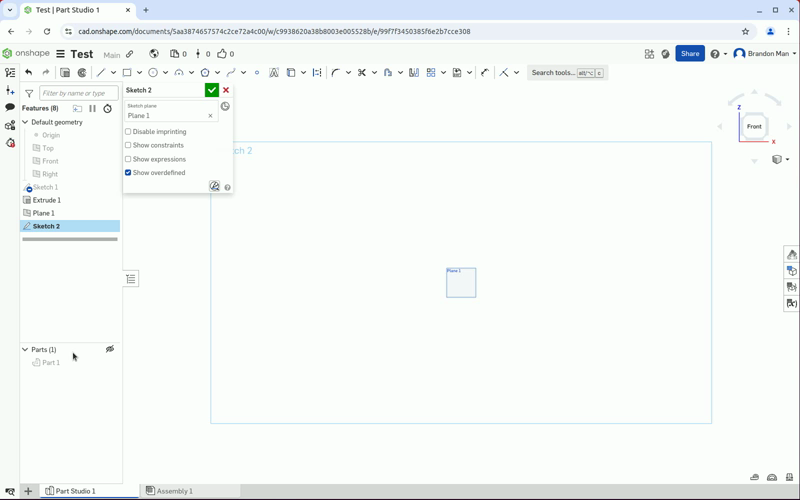
key_down(shift)
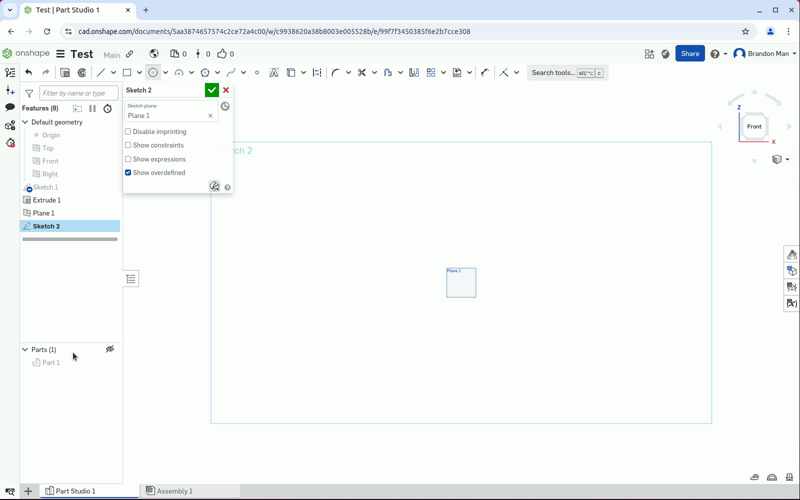
mouse_move(461, 226)
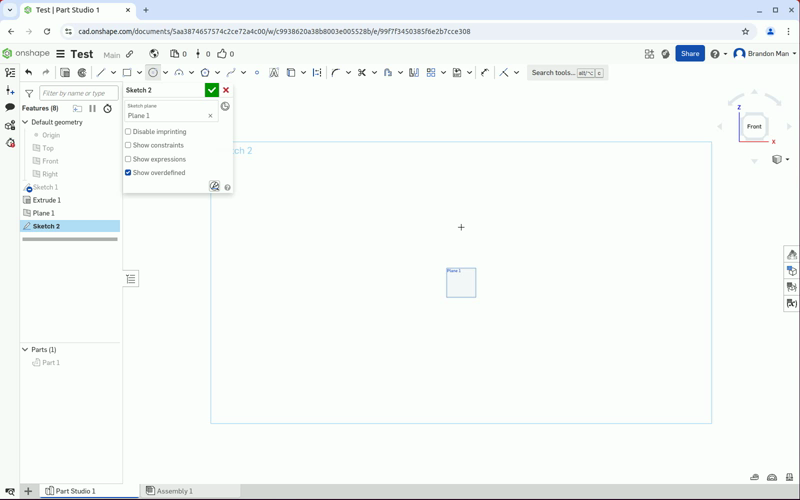
click(461, 226)
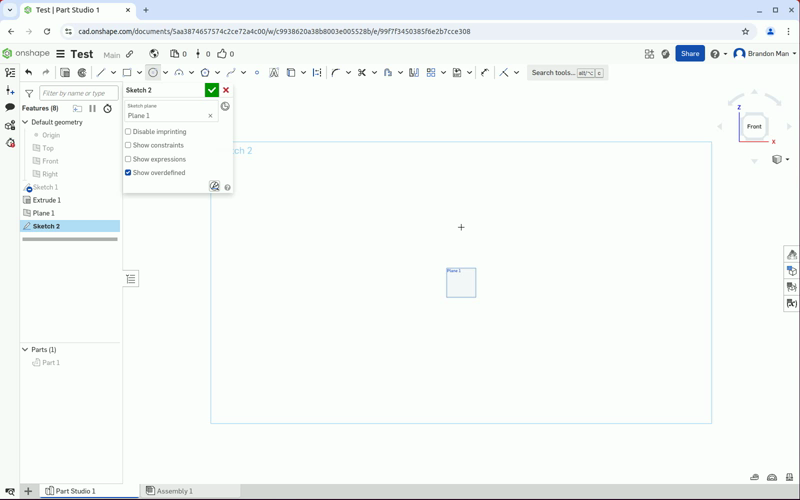
key_up(shift)
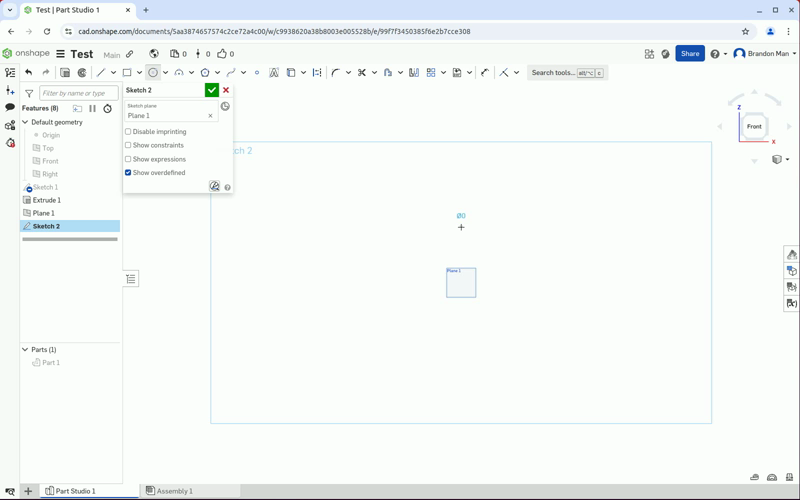
mouse_move(471, 226)
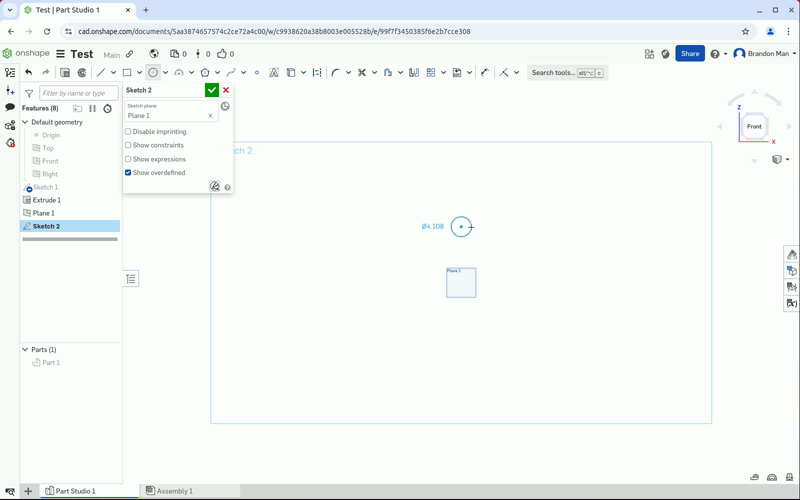
click(471, 226)
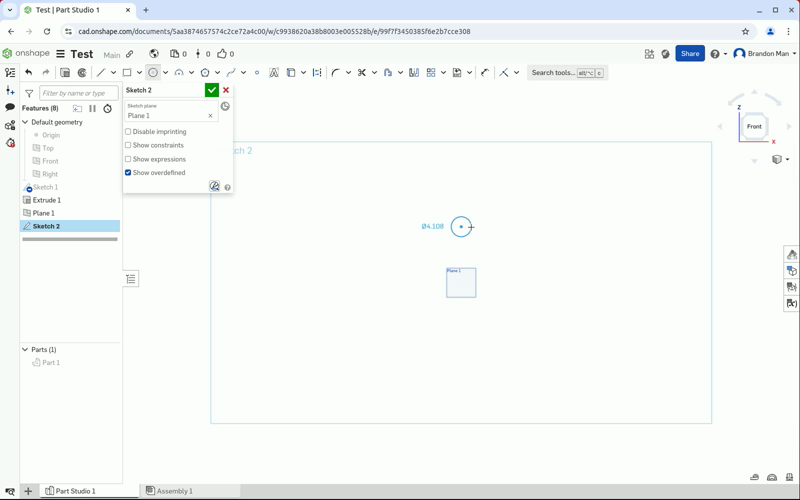
key(esc)
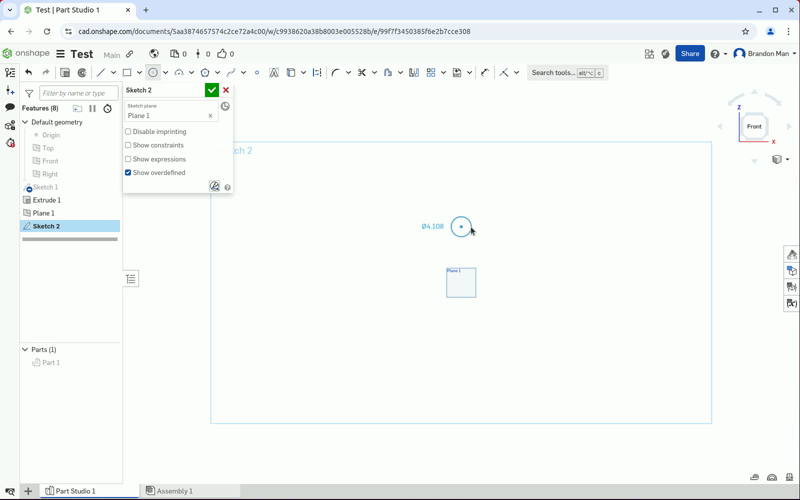
mouse_move(456, 222)
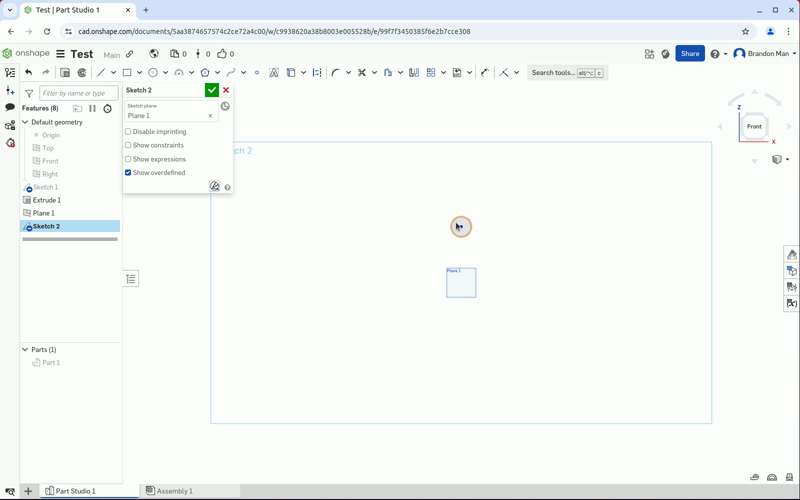
scroll(6)
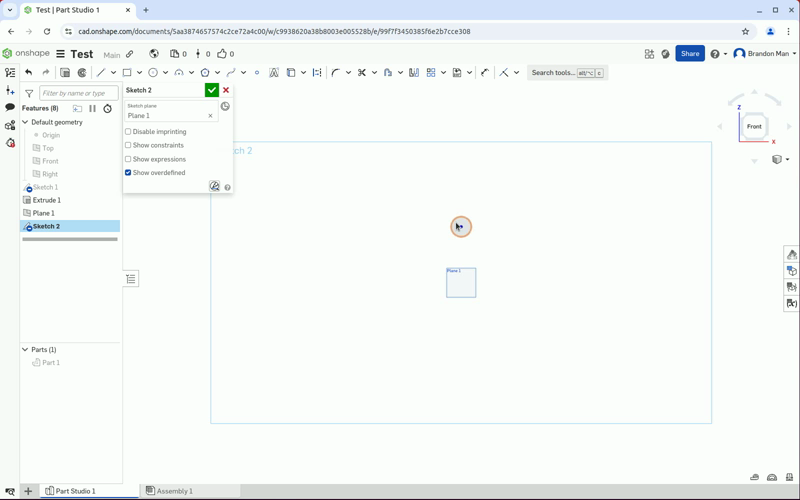
scroll(6)
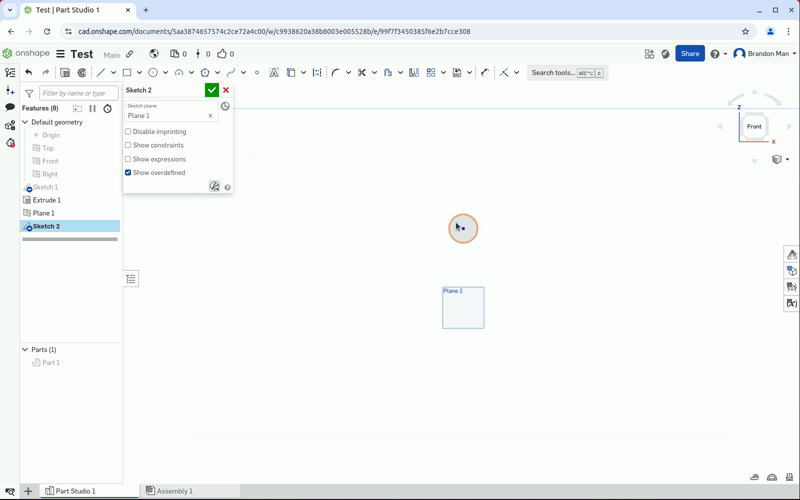
scroll(6)
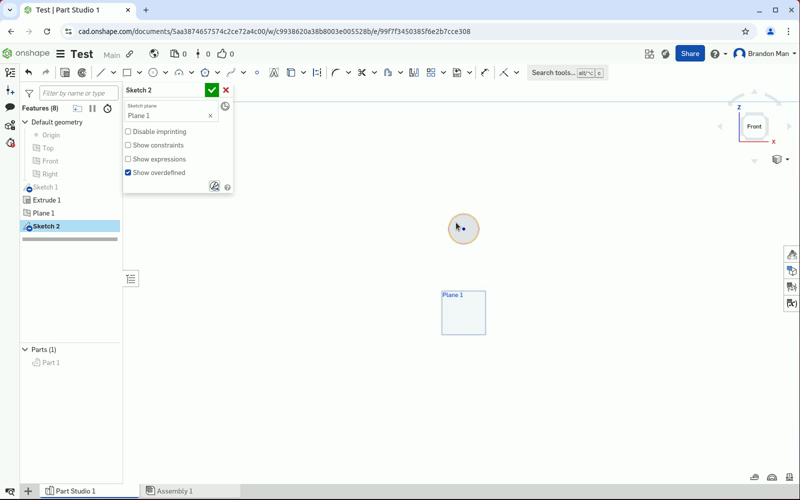
scroll(6)
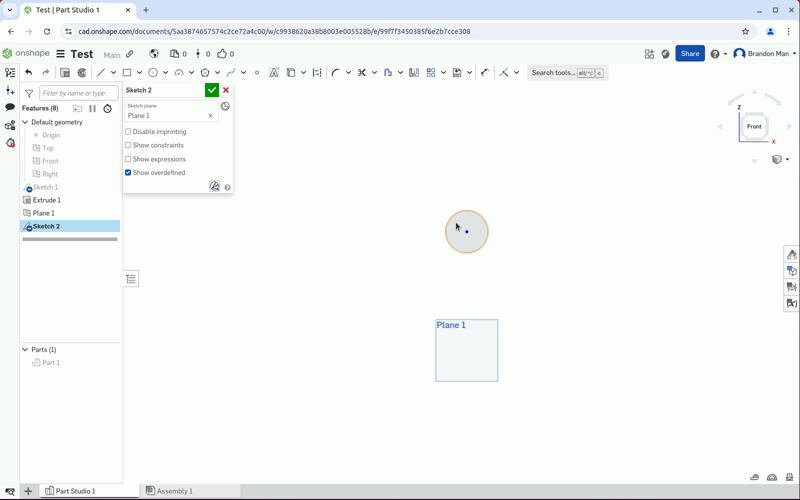
scroll(6)
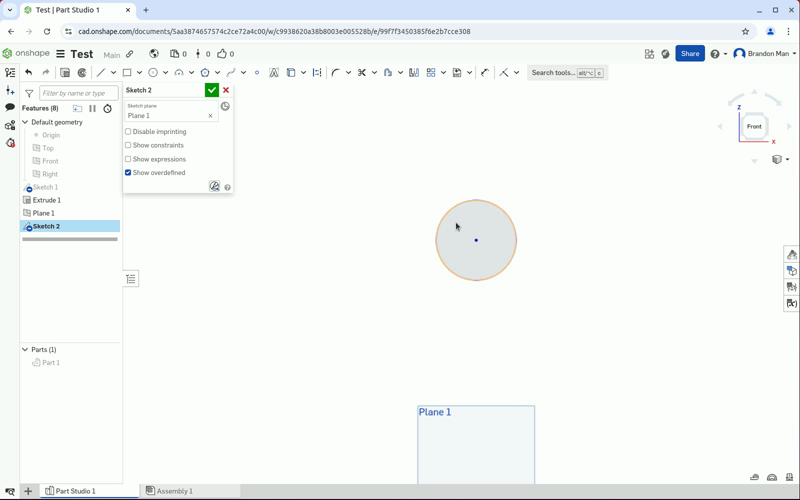
scroll(6)
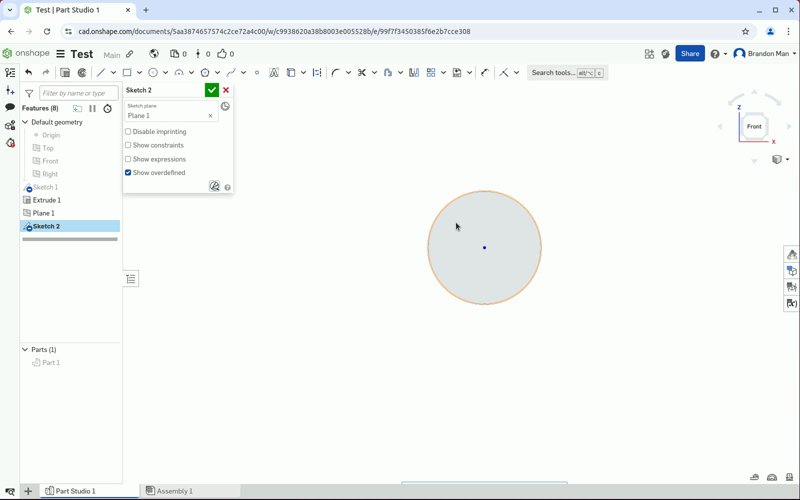
scroll(6)
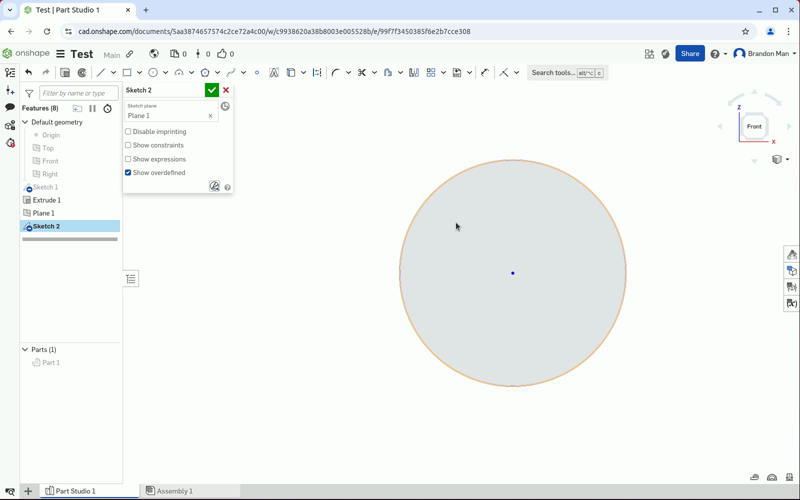
click(456, 222)
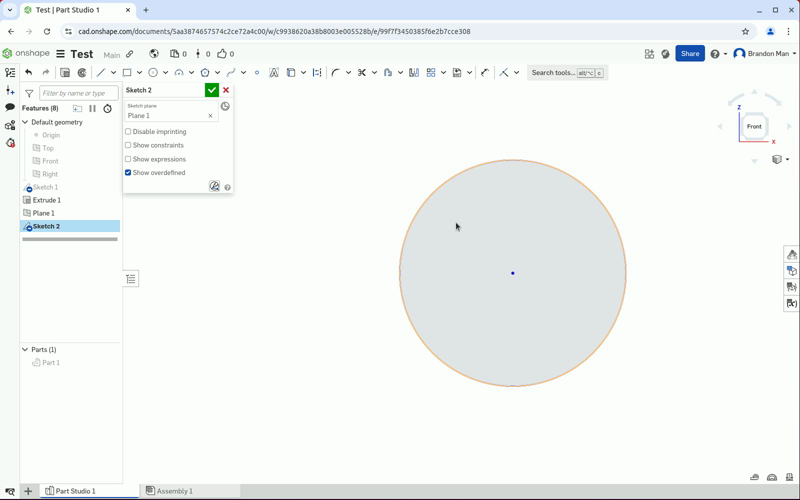
scroll(-6)
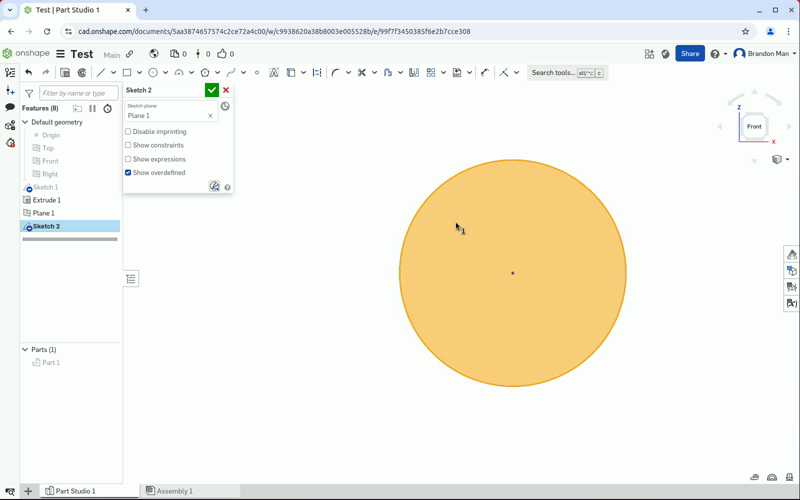
scroll(-6)
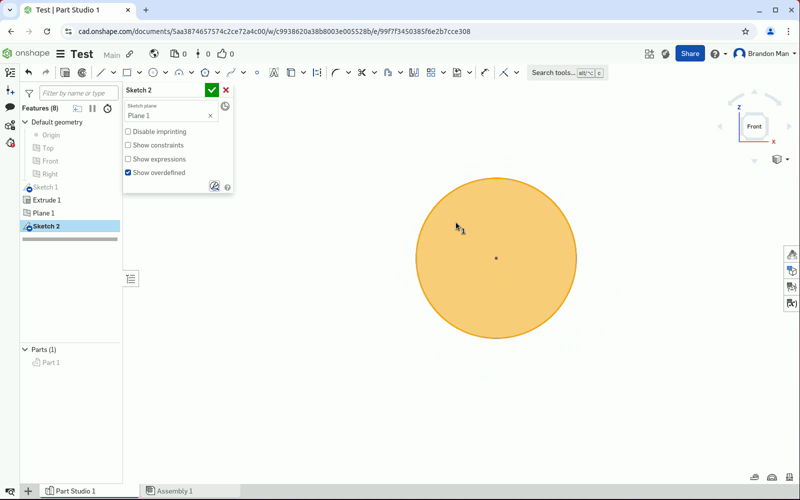
scroll(-6)
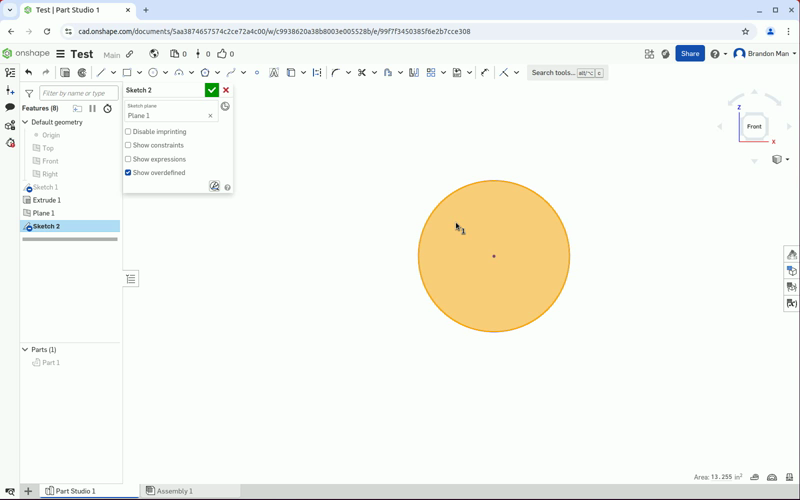
scroll(-6)
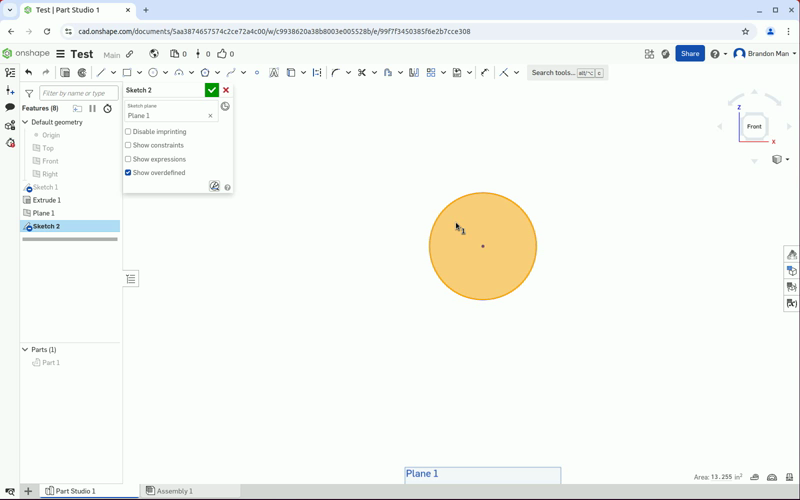
scroll(-6)
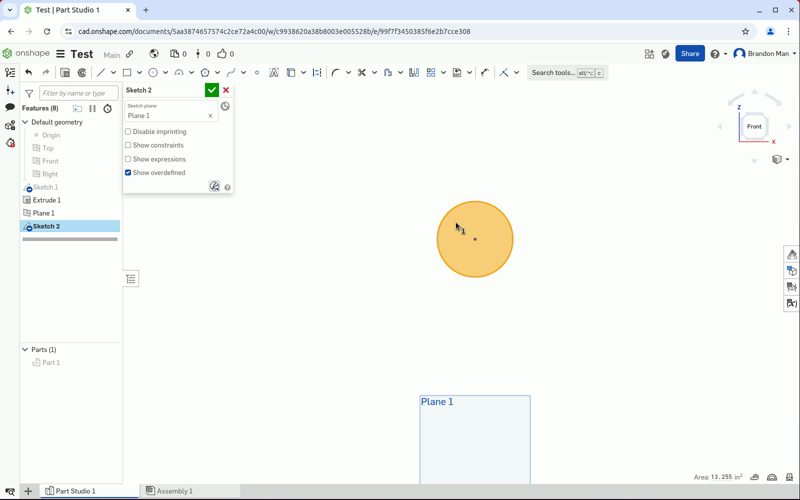
scroll(-6)
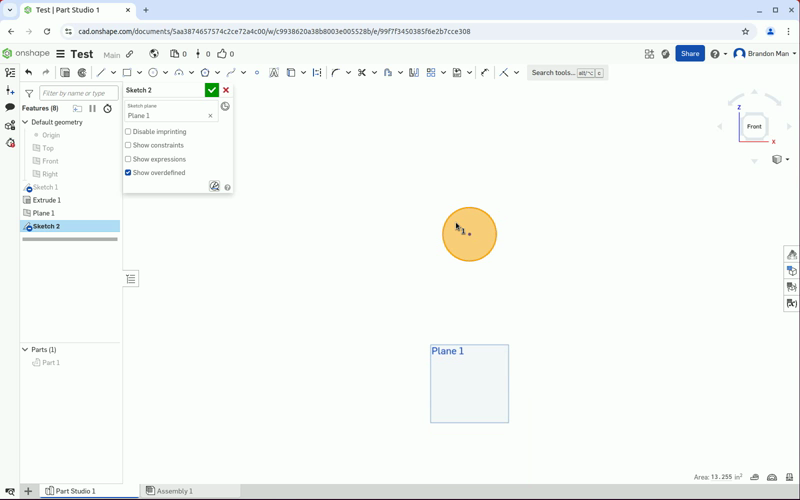
scroll(-6)
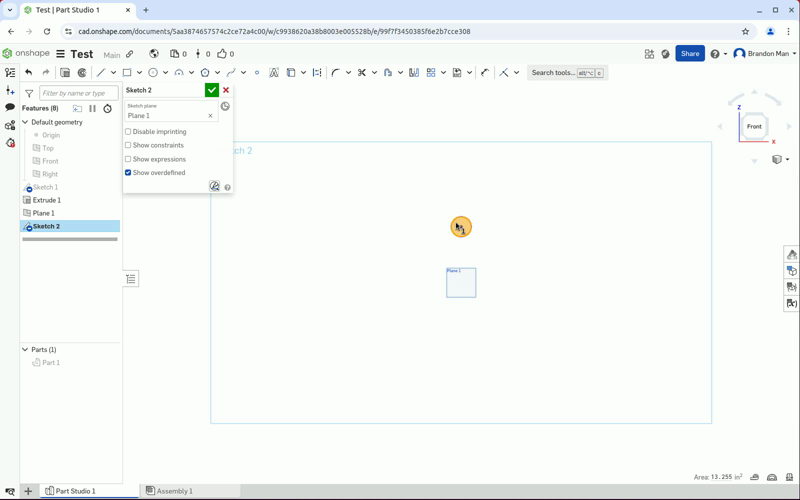
mouse_move(73, 352)
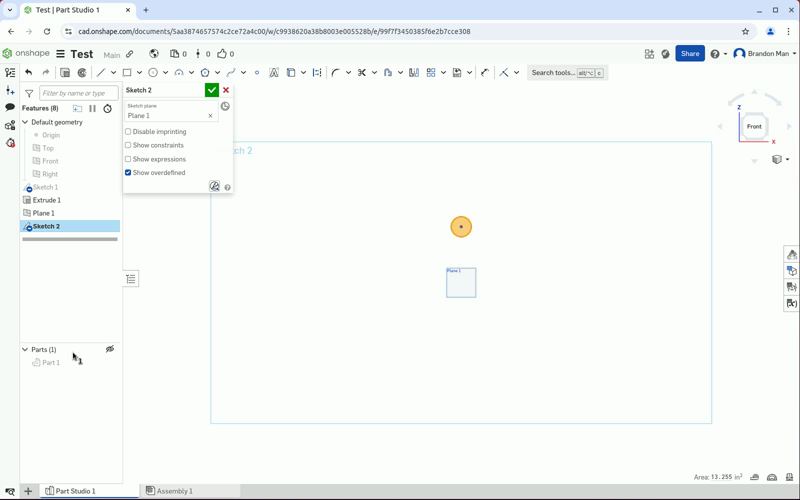
key(shift+y)
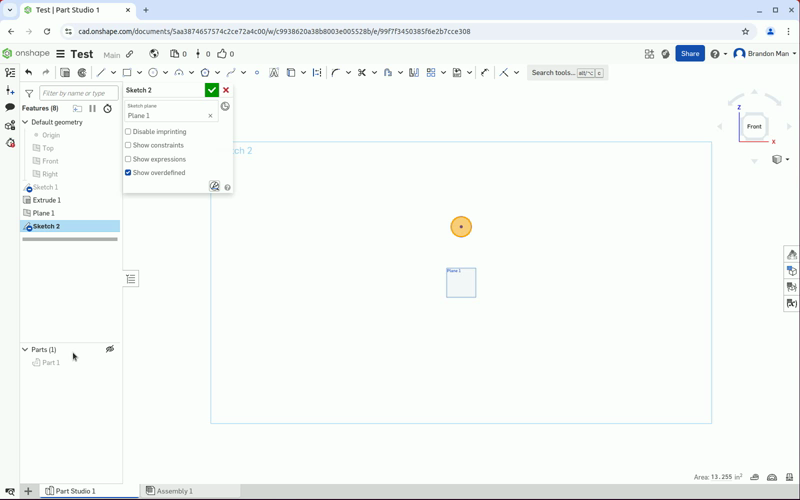
key(shift+e)
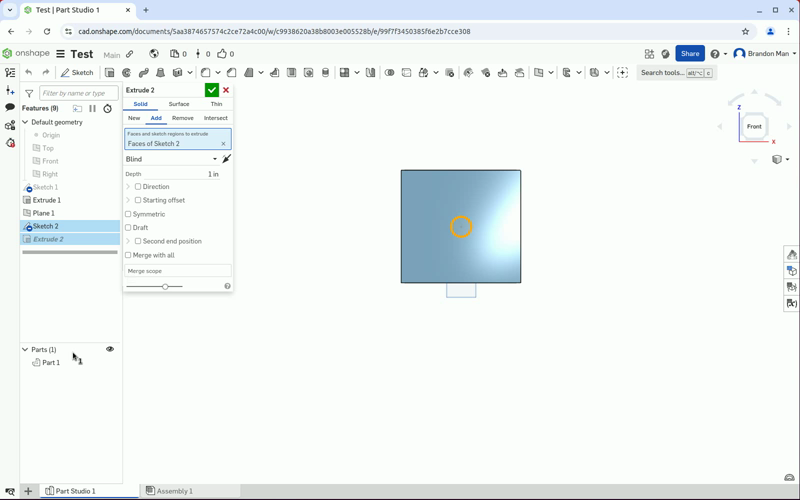
mouse_move(143, 106)
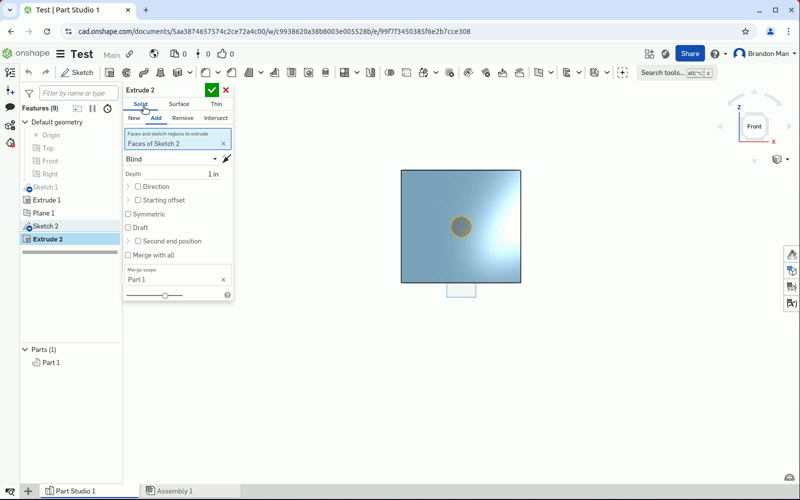
click(143, 106)
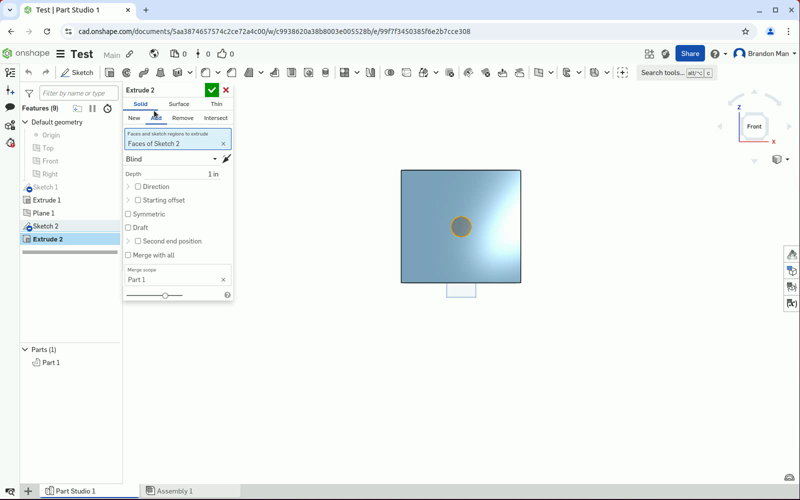
mouse_move(186, 120)
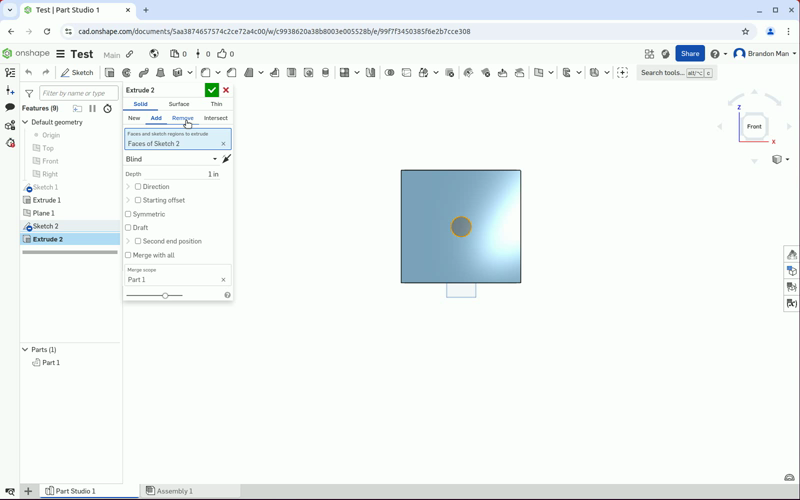
click(186, 120)
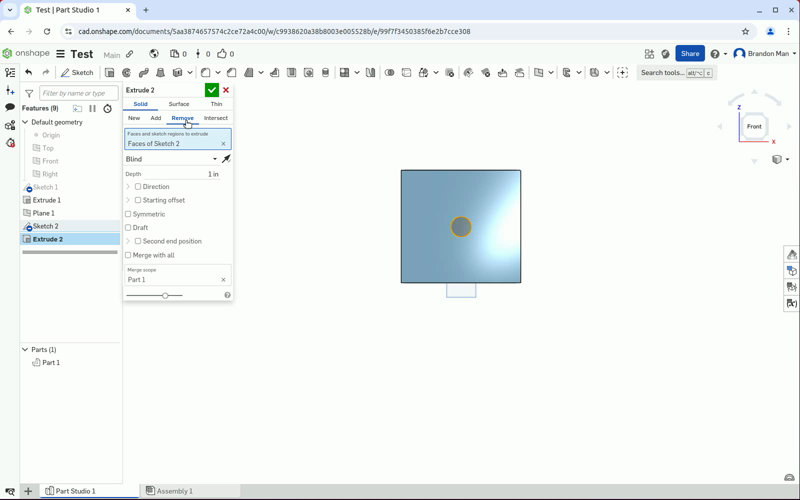
key(tab, 4)
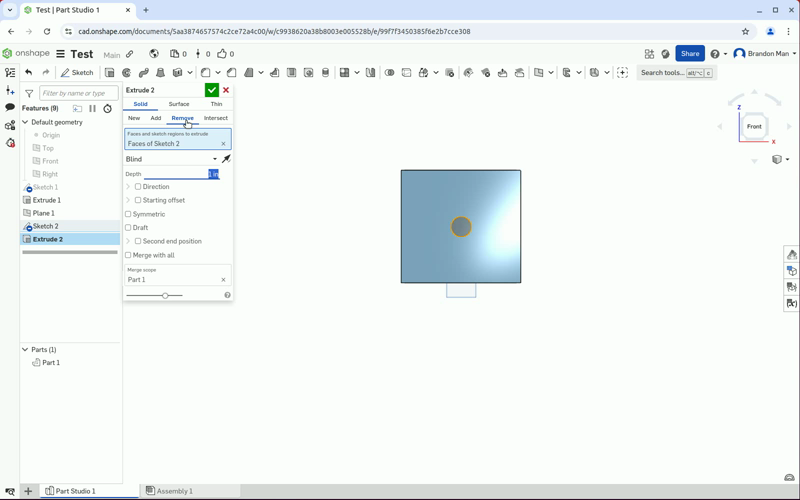
text(30.811)
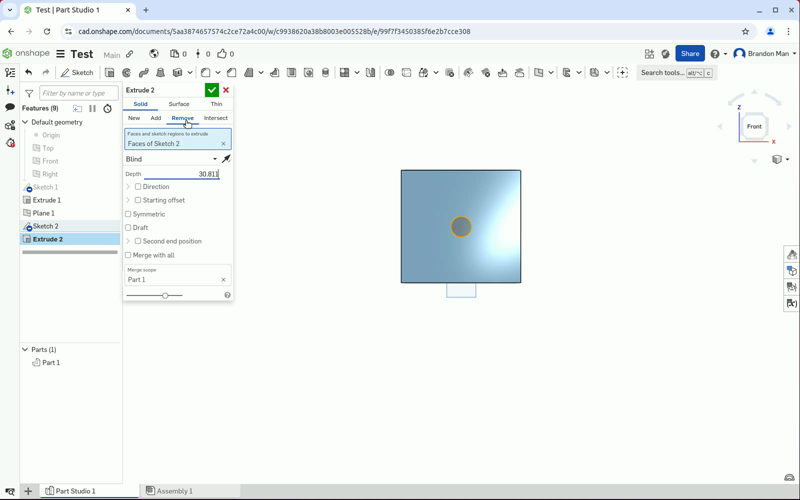
key(tab, 6)
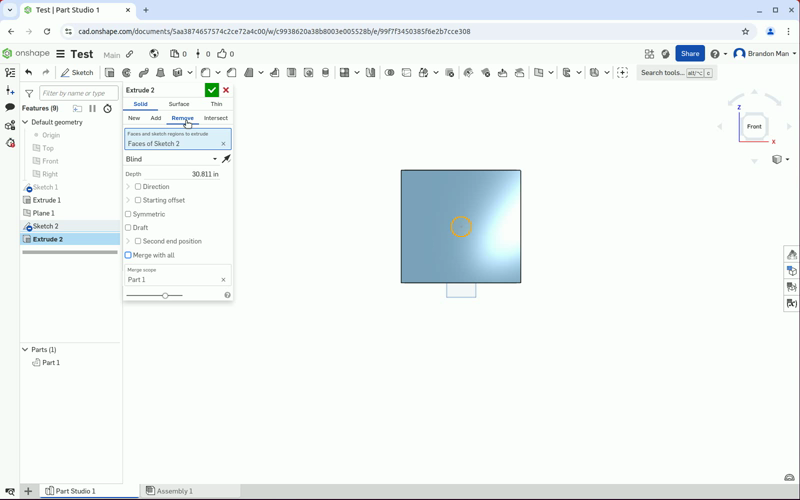
key(space)
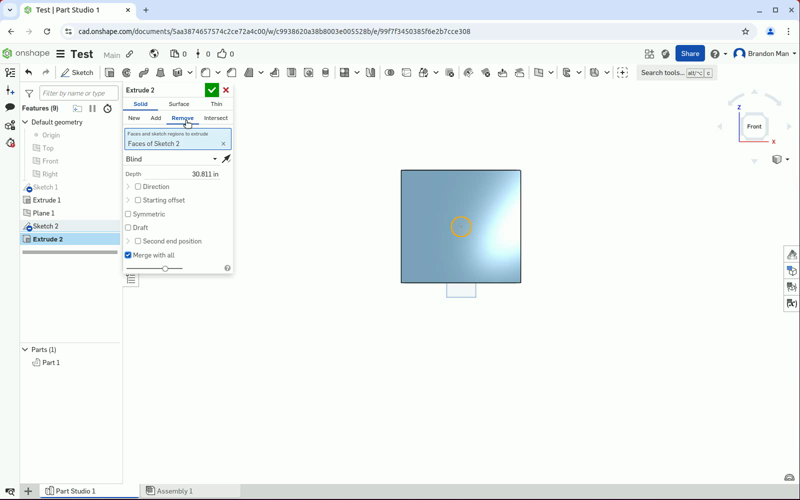
key(enter)
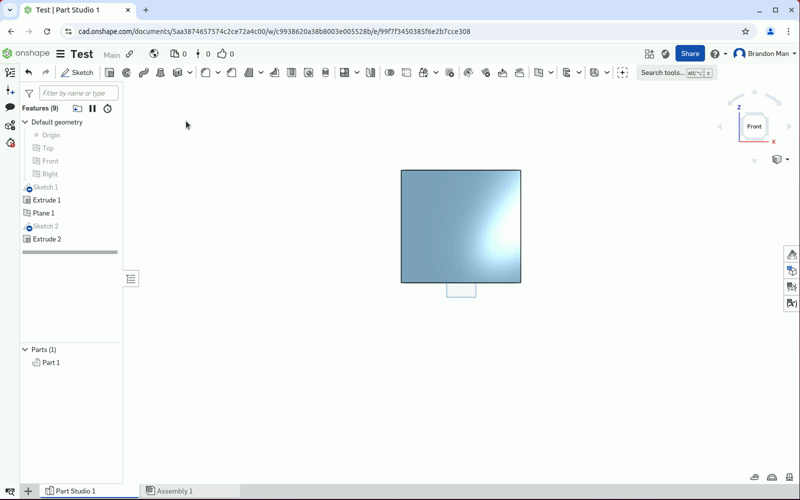
key(shift+h)
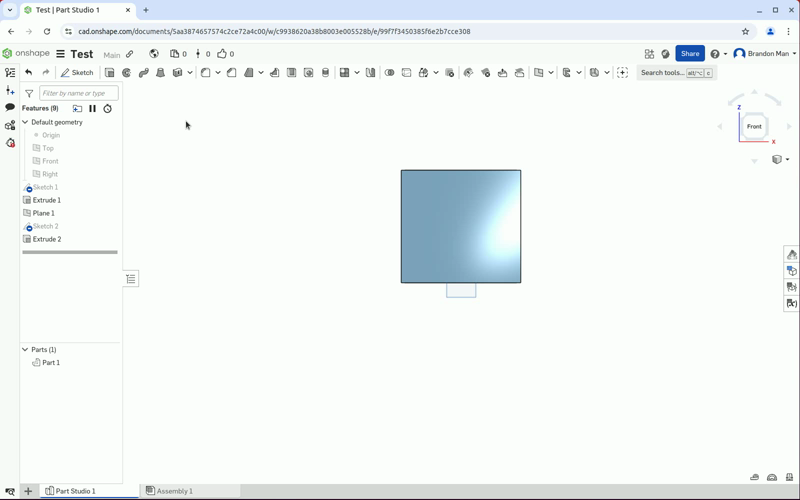
key(shift+h)
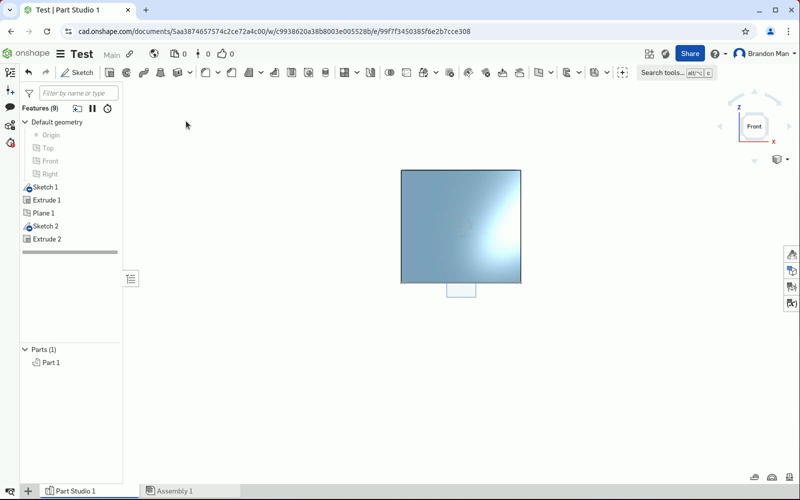
key(shift+7)
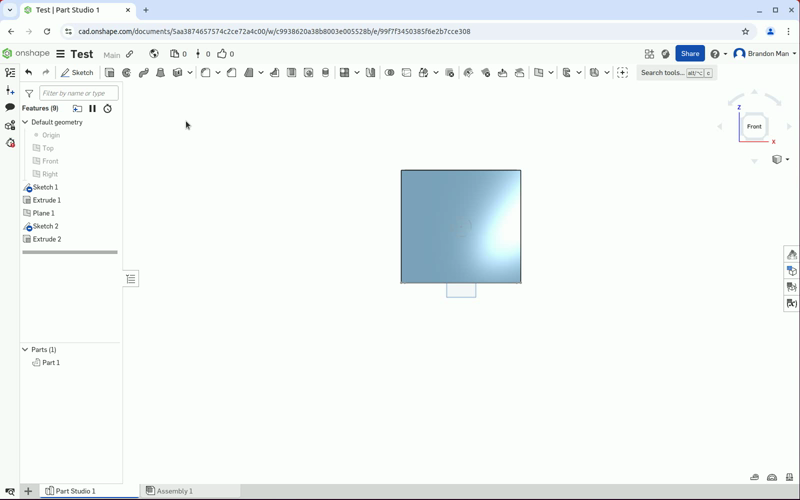
key(left, 2)
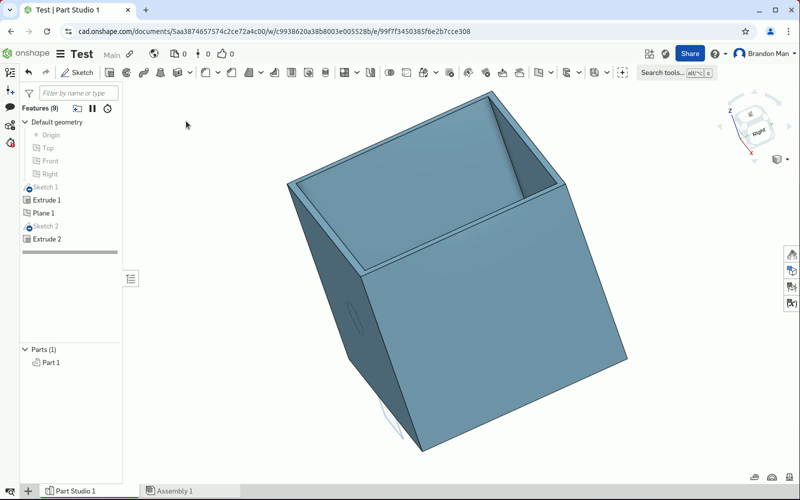
key(down, 2)
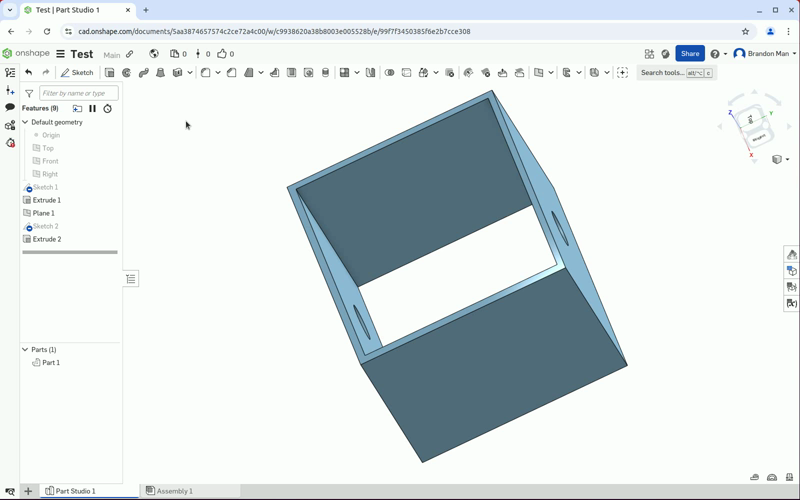
key(up, 2)
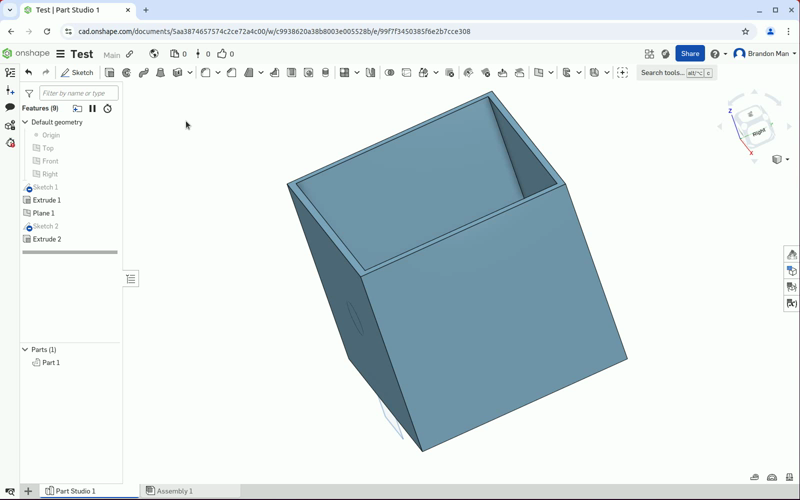
key(right, 2)
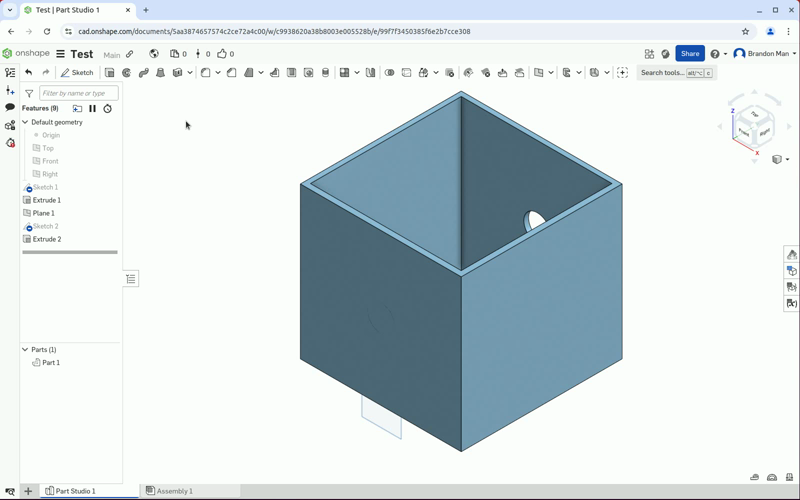
mouse_move(73, 189)
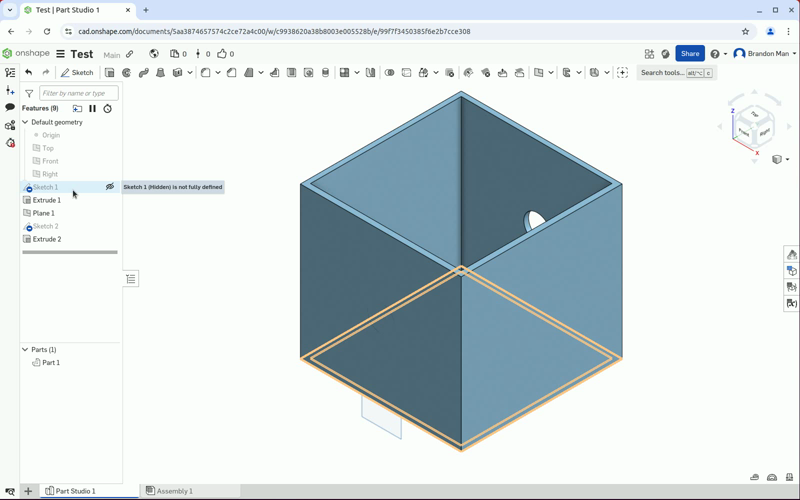
click(73, 189)